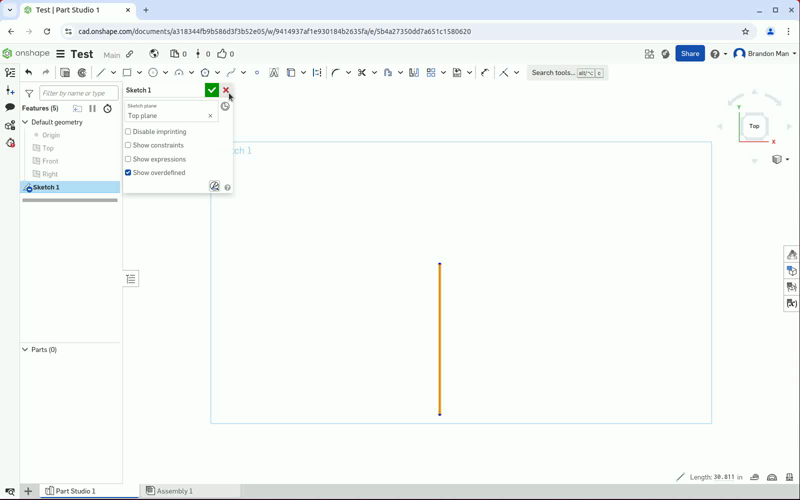
key(shift+h)
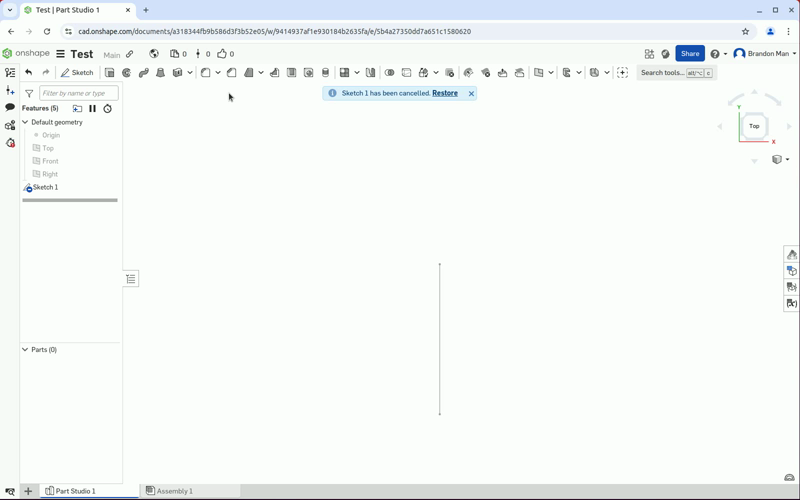
mouse_move(73, 352)
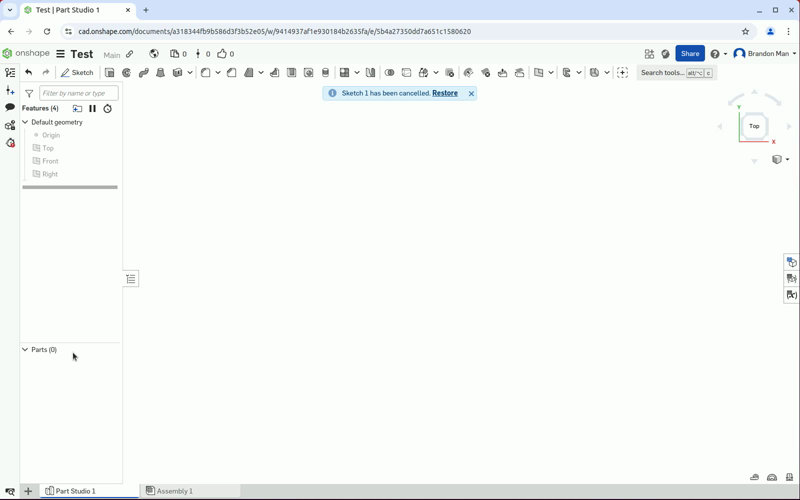
key(y)
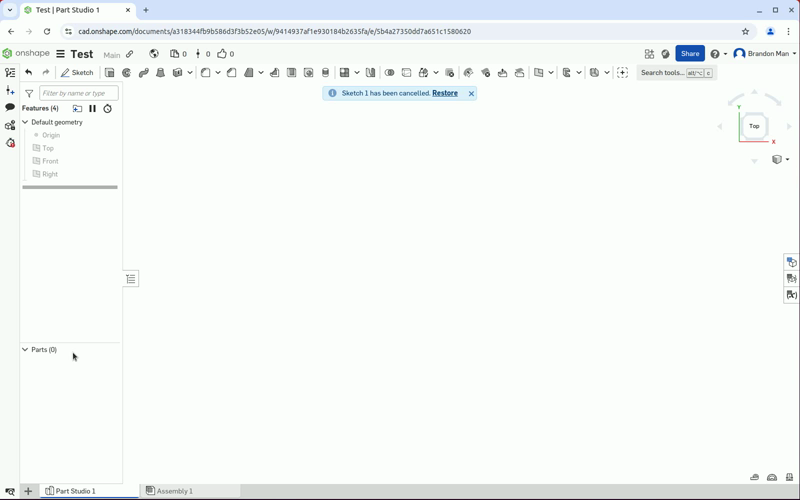
key(shift+p)
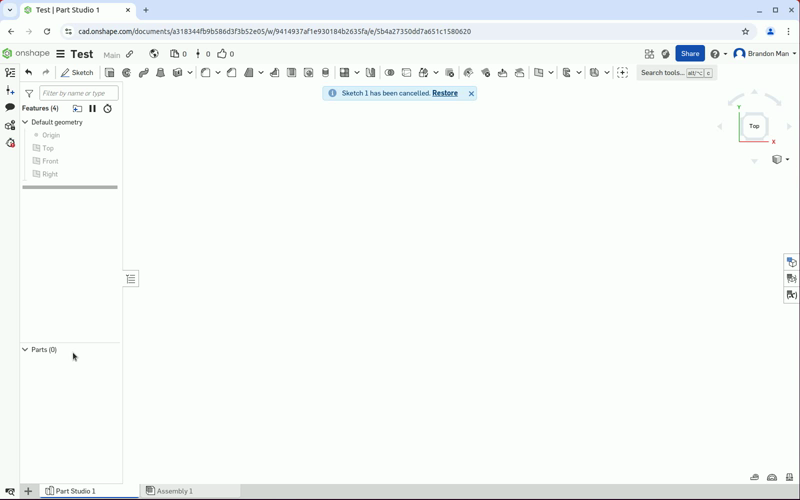
key(space)
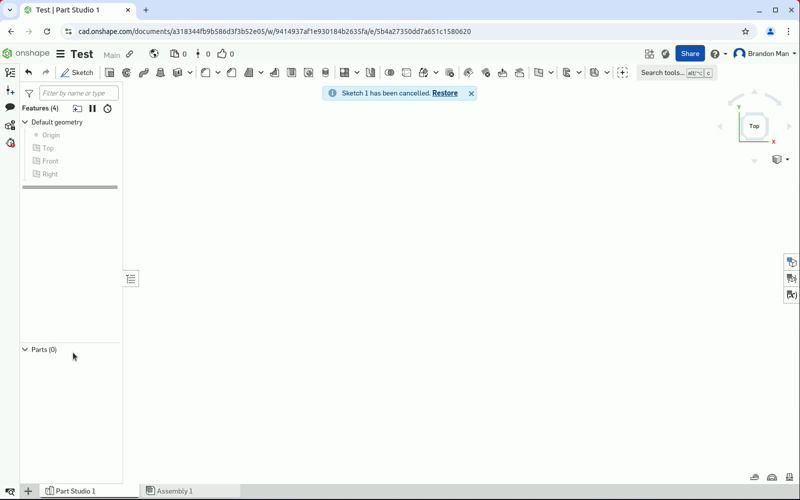
key_down(shift)
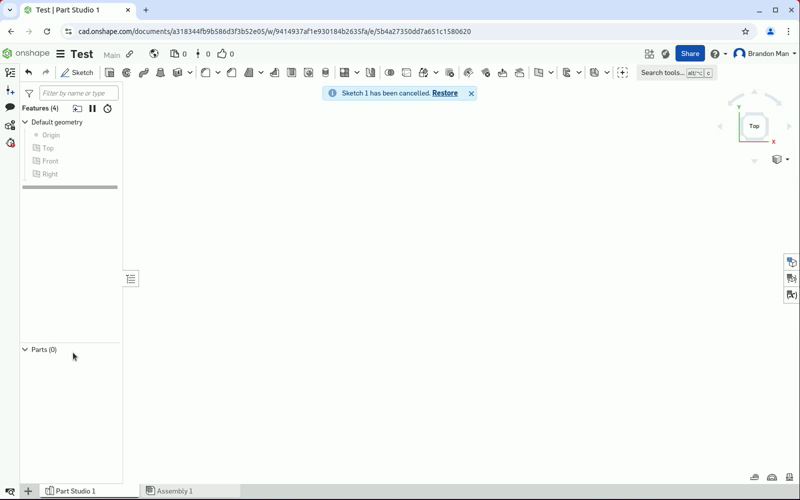
key(up)
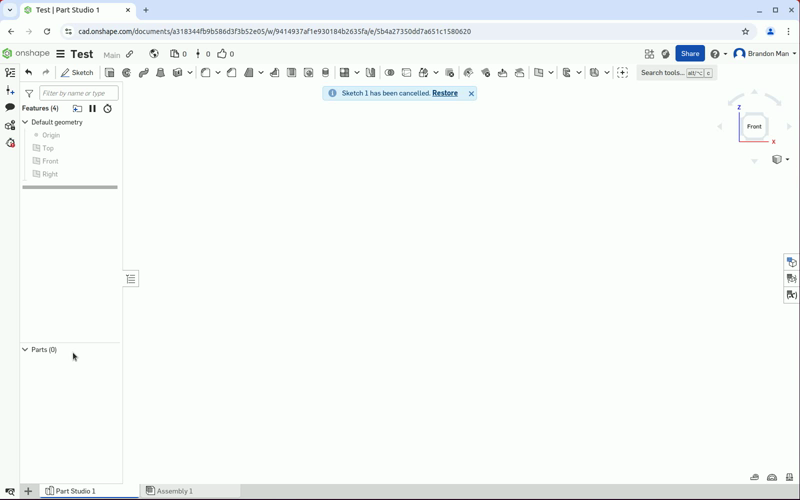
key_up(shift)
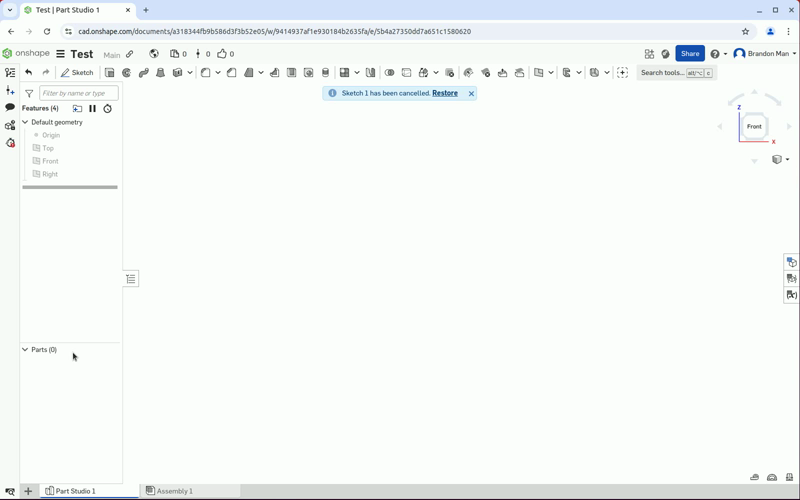
mouse_move(73, 352)
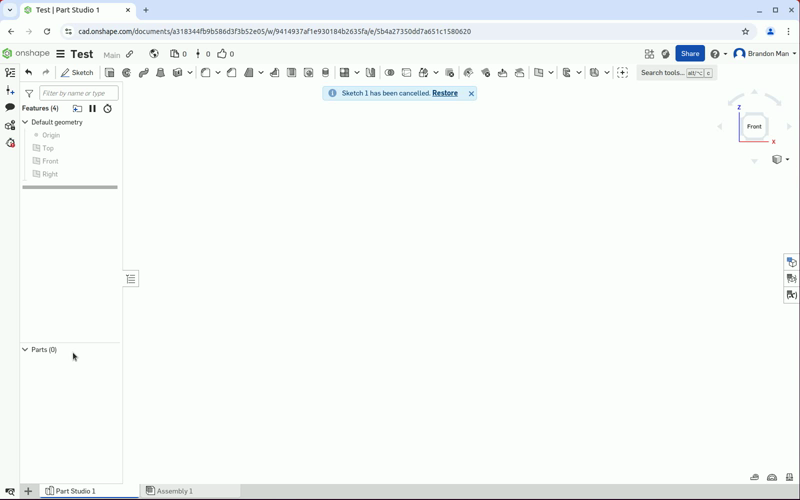
key(shift+y)
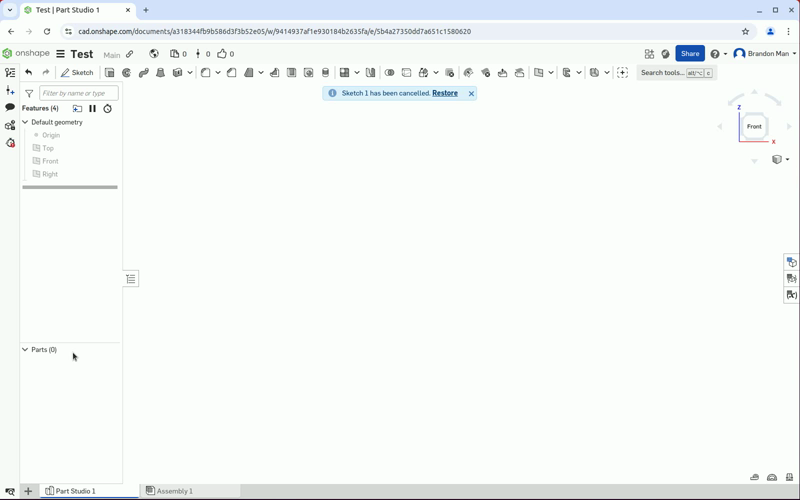
key(shift+s)
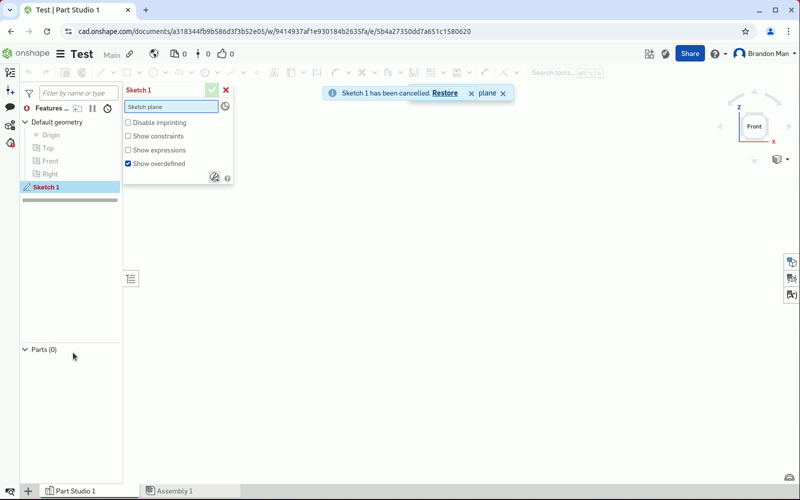
mouse_move(73, 163)
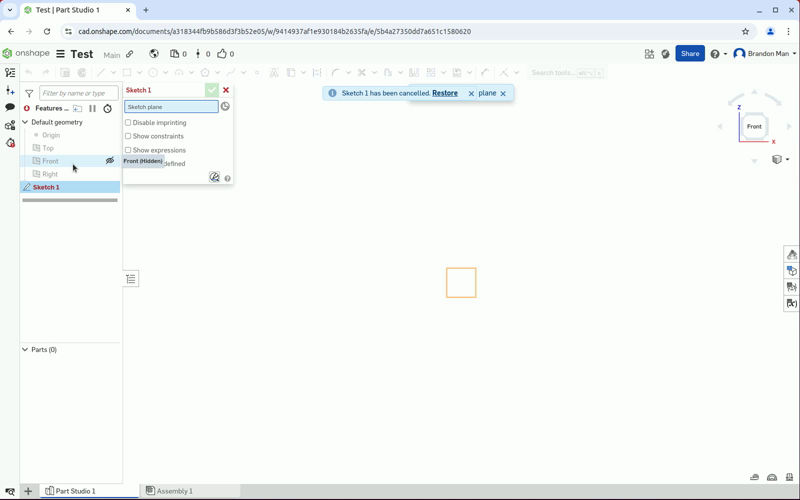
click(73, 163)
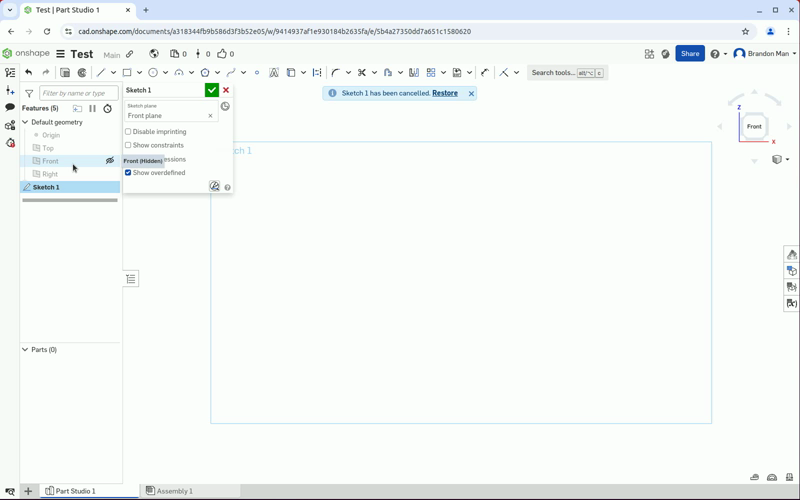
mouse_move(73, 352)
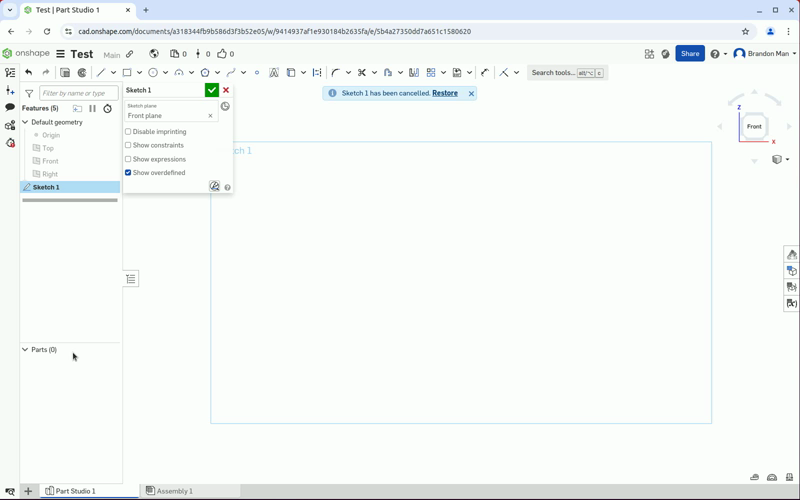
key(y)
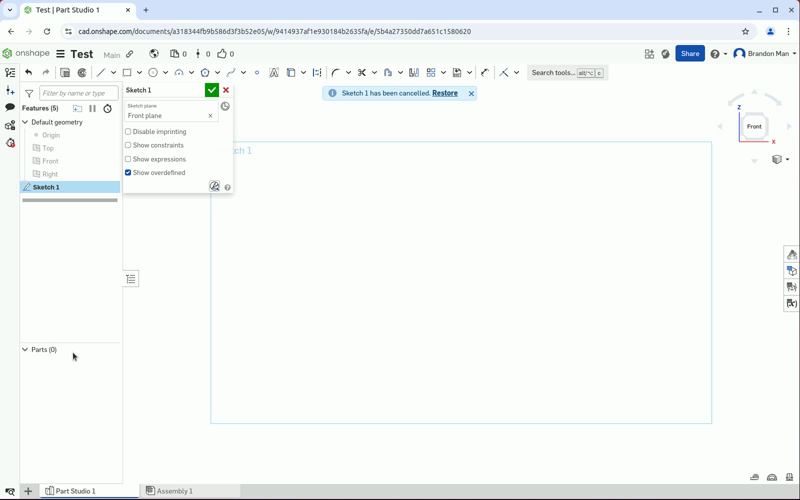
key(l)
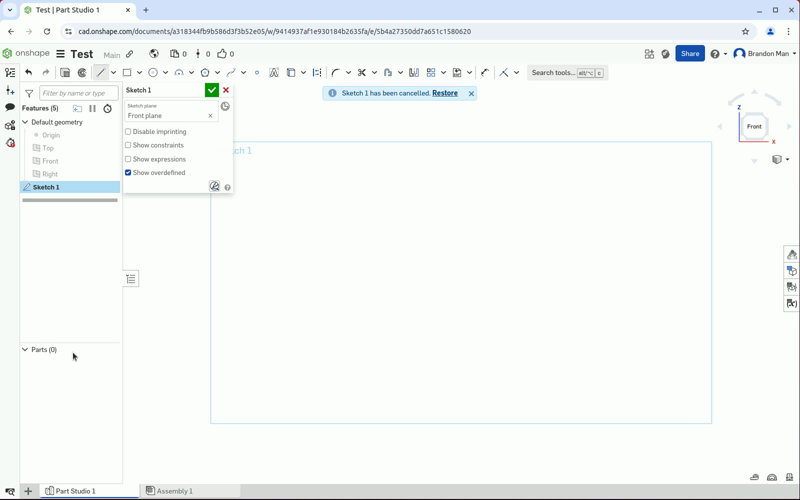
key_down(shift)
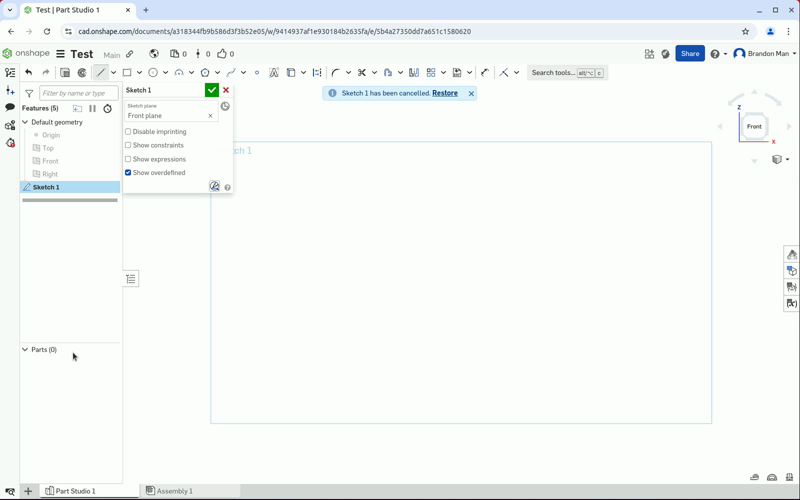
mouse_move(460, 282)
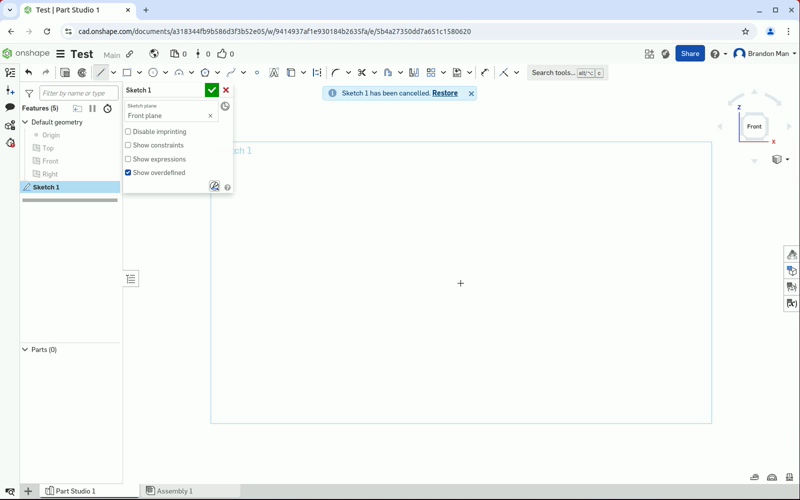
click(460, 282)
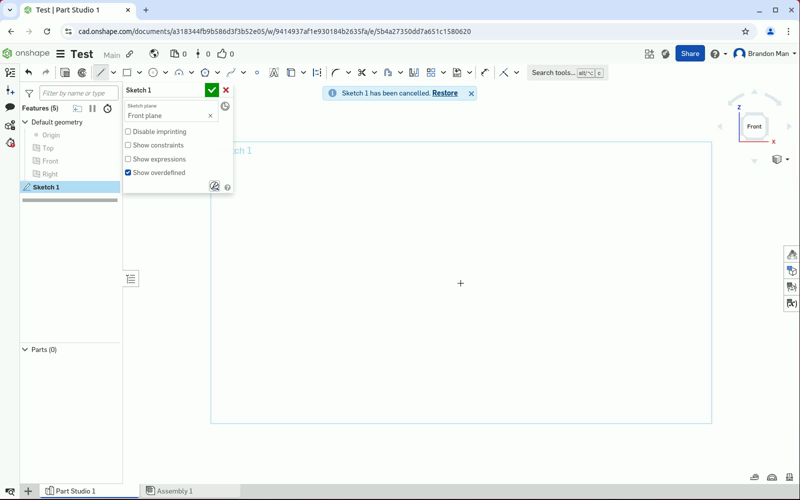
key_up(shift)
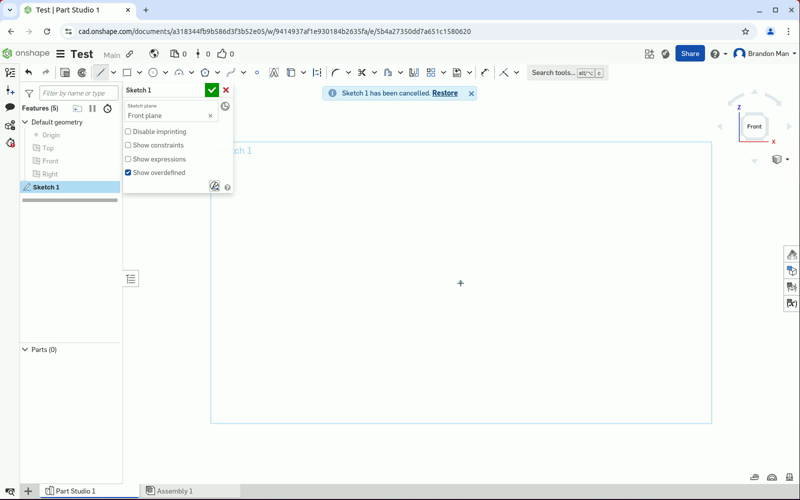
key_down(shift)
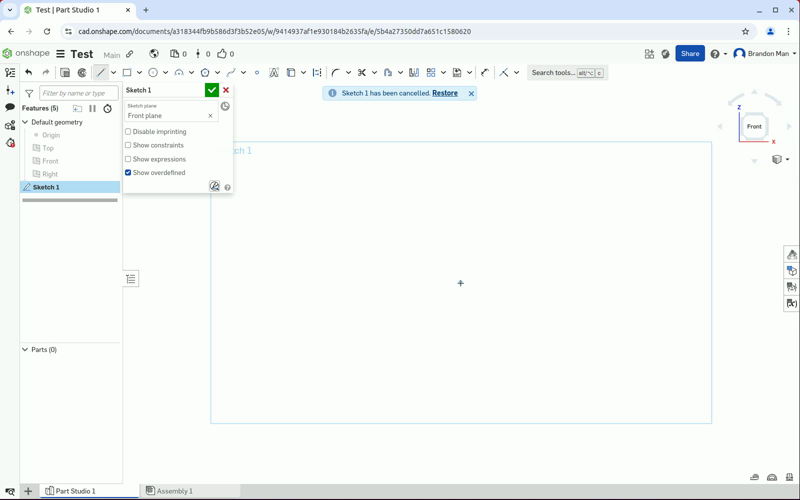
mouse_move(573, 282)
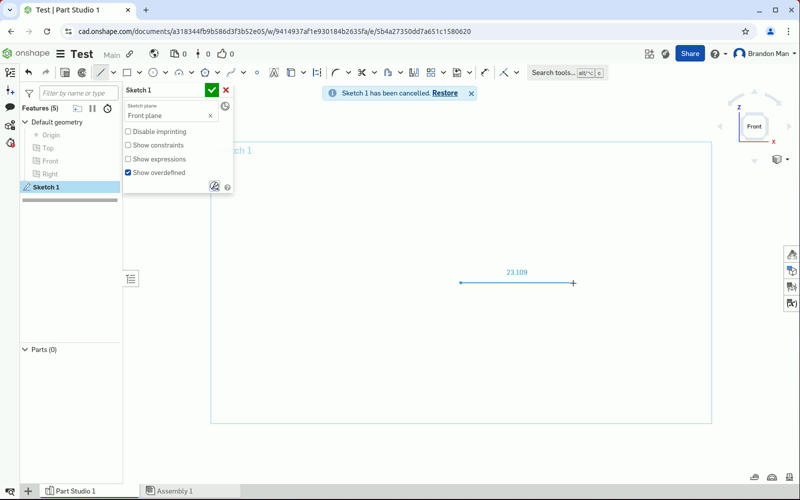
click(573, 282)
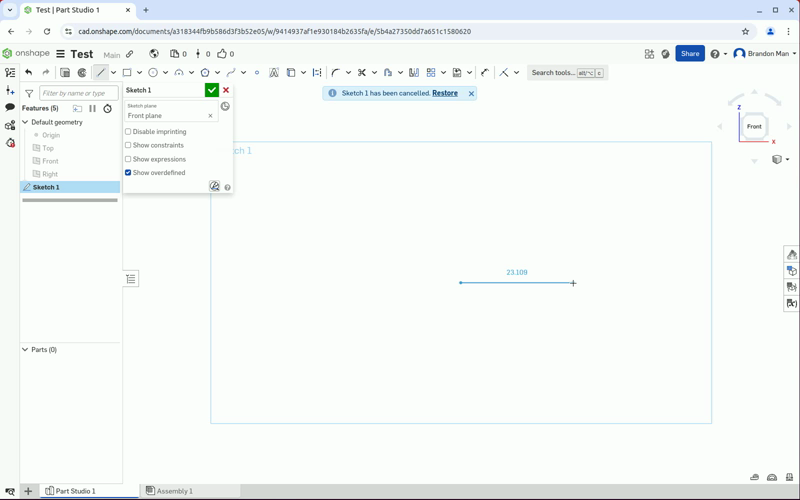
key_up(shift)
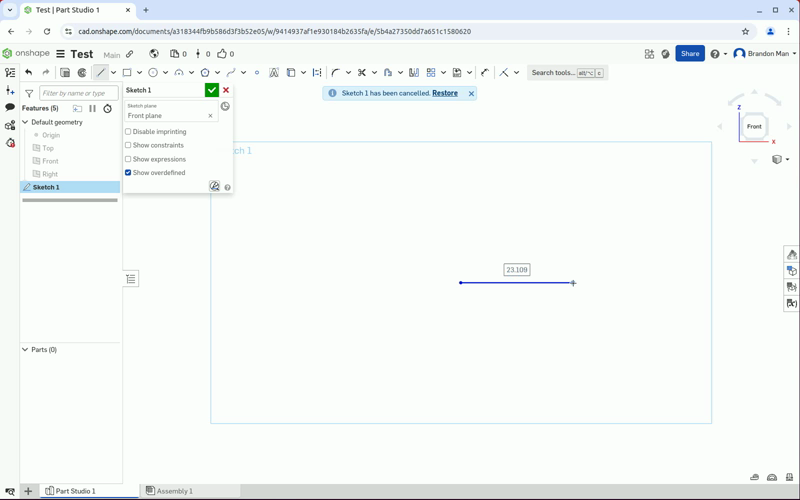
key_down(shift)
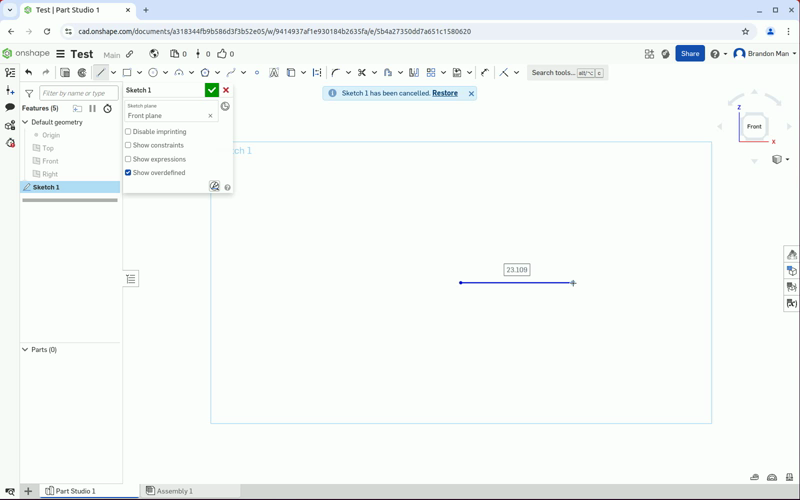
mouse_move(573, 189)
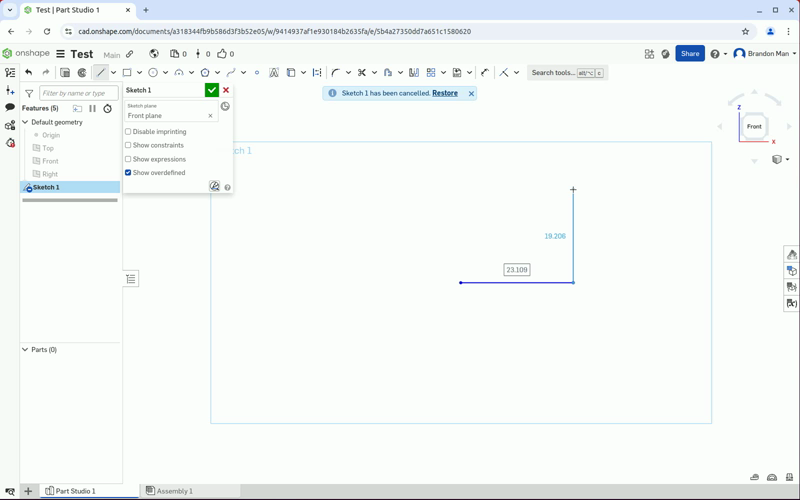
click(573, 189)
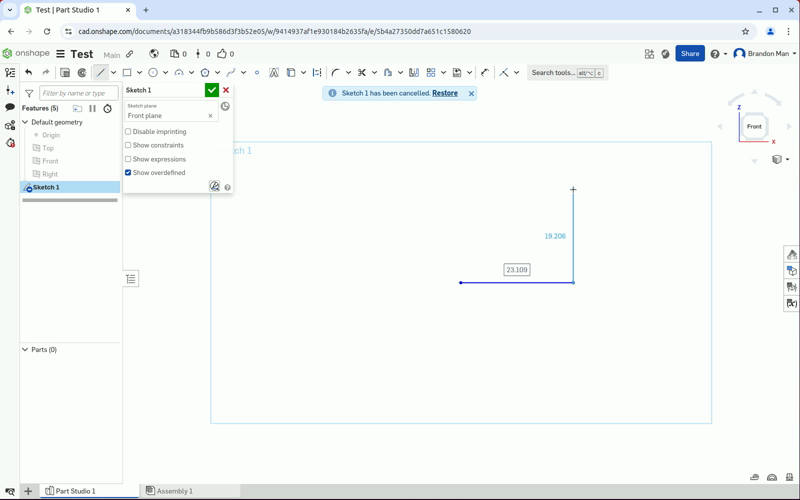
key_up(shift)
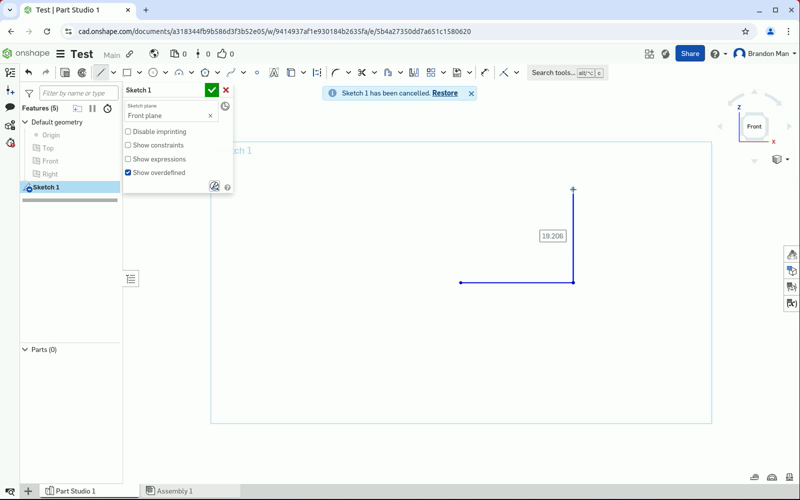
key_down(shift)
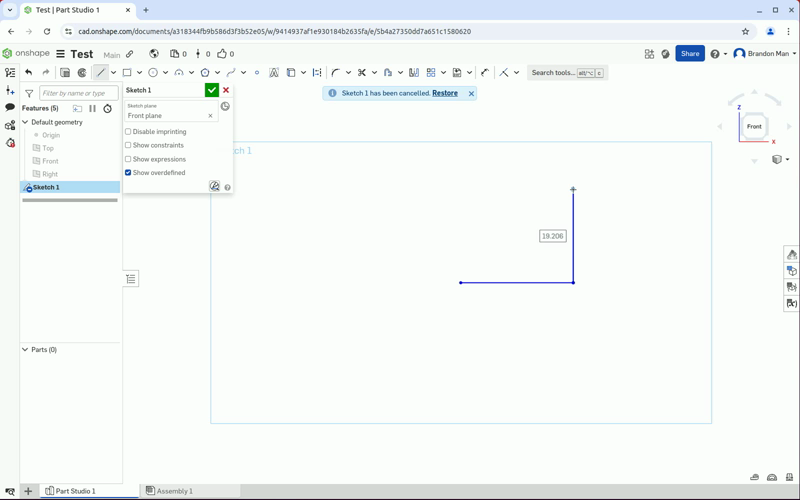
mouse_move(460, 189)
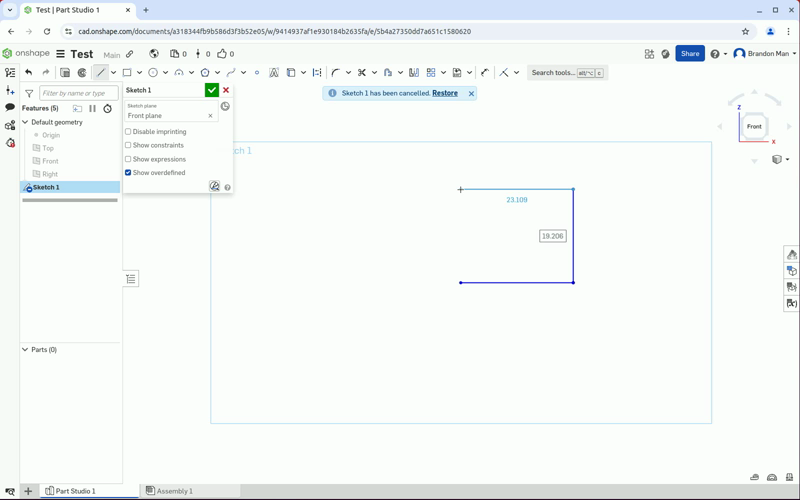
click(460, 189)
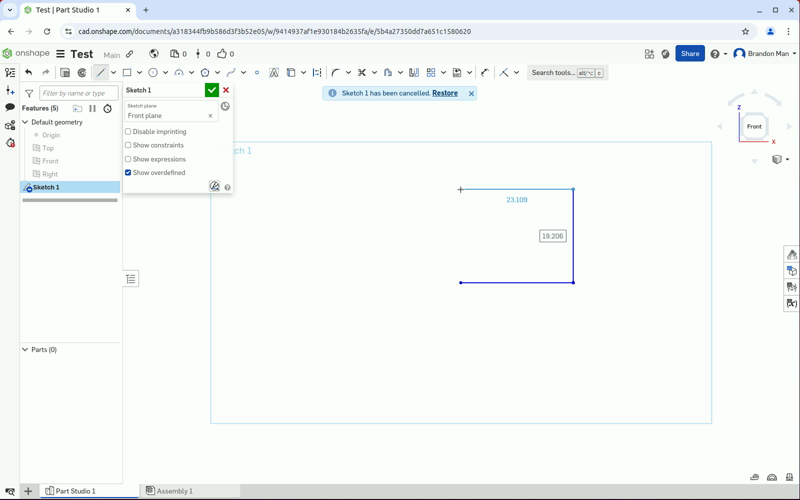
key_up(shift)
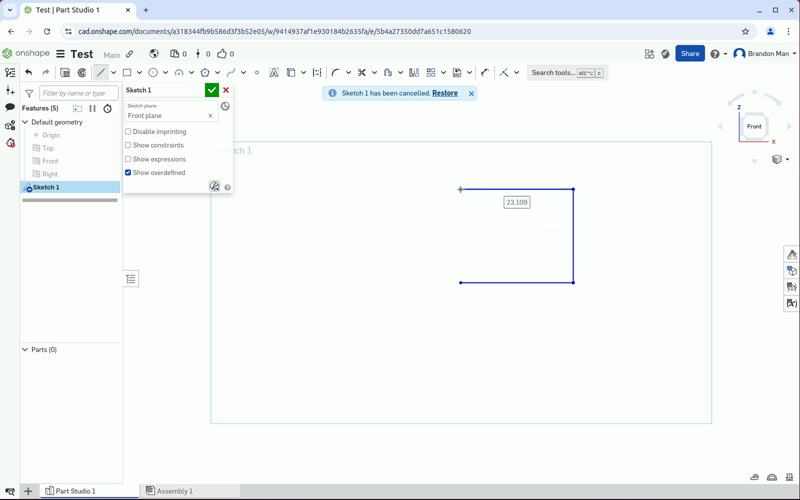
key_down(shift)
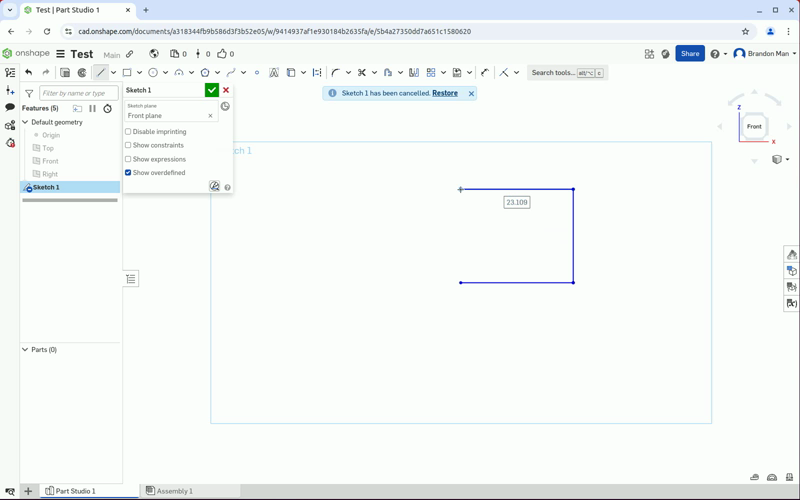
mouse_move(460, 282)
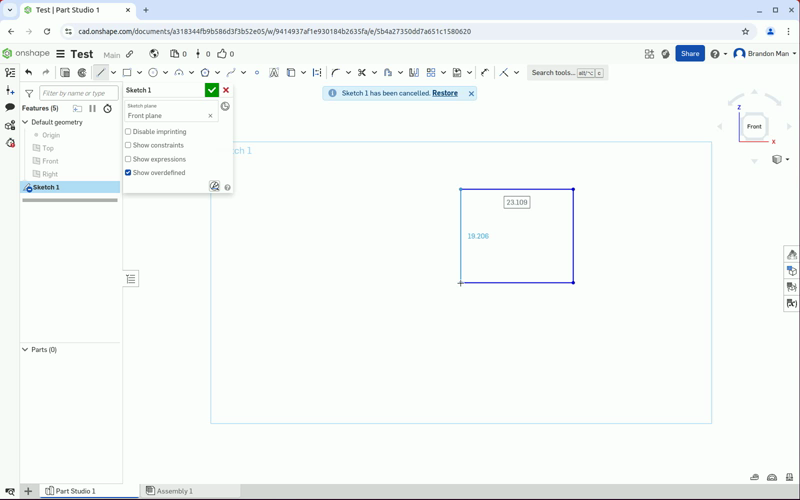
key_up(shift)
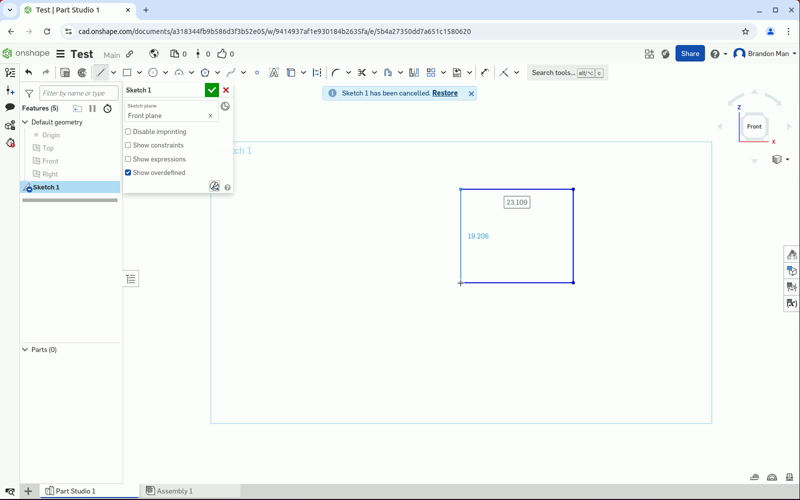
click(460, 282)
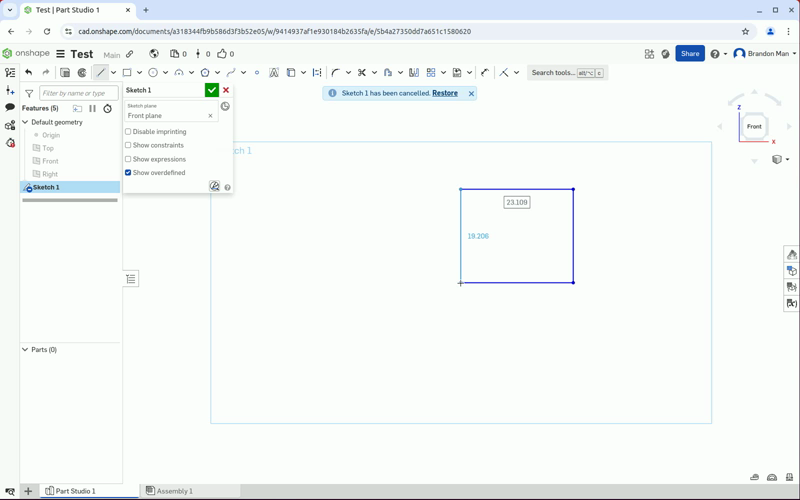
key(esc)
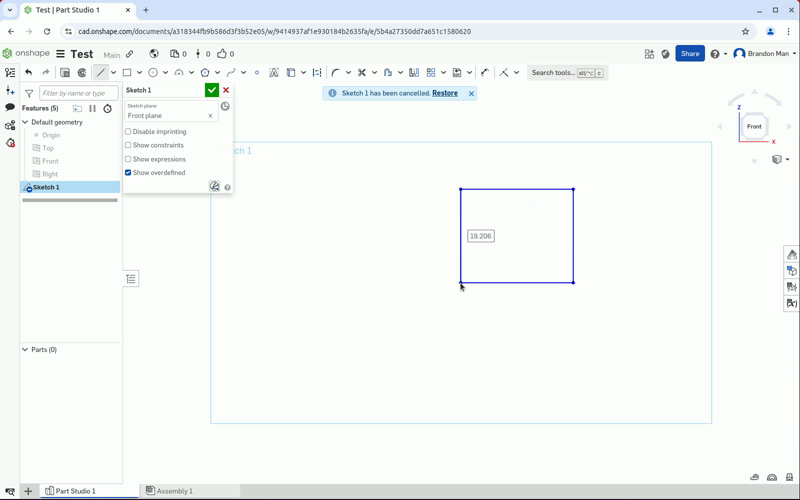
mouse_move(558, 210)
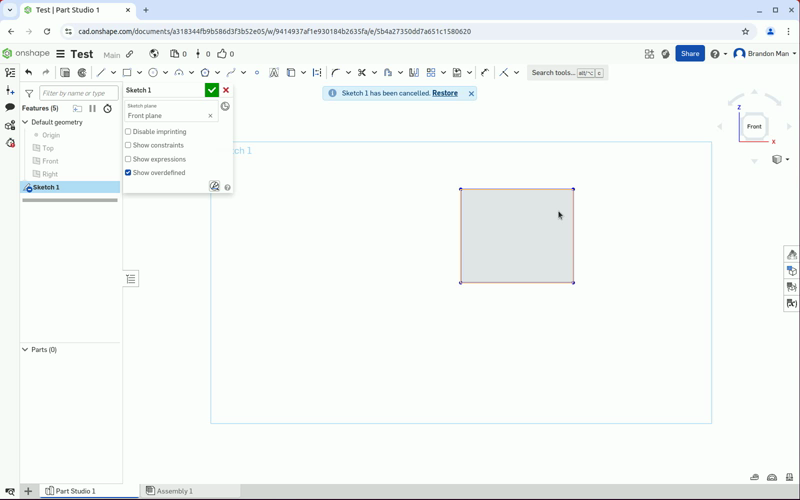
click(558, 210)
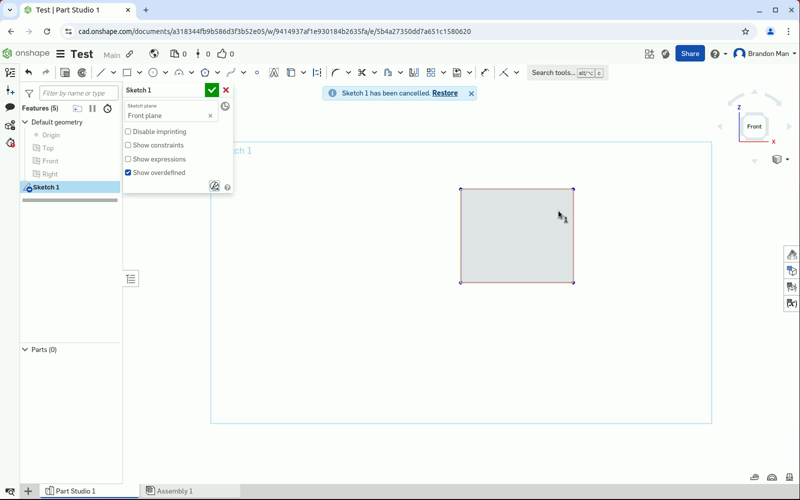
mouse_move(73, 352)
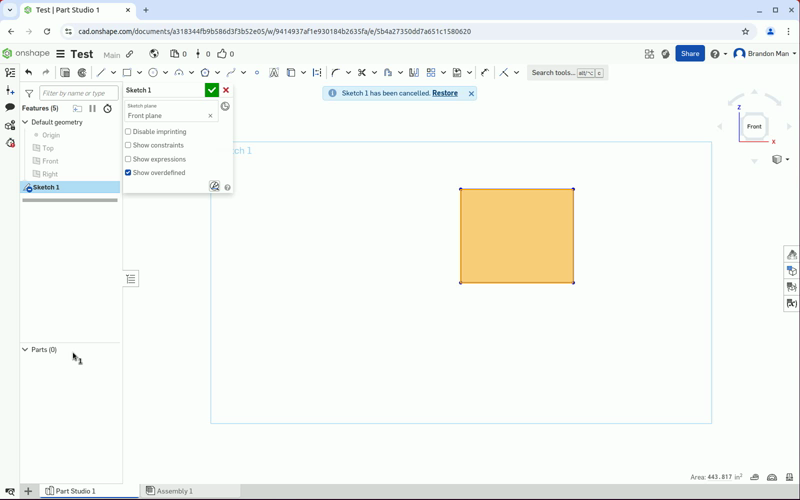
key(shift+y)
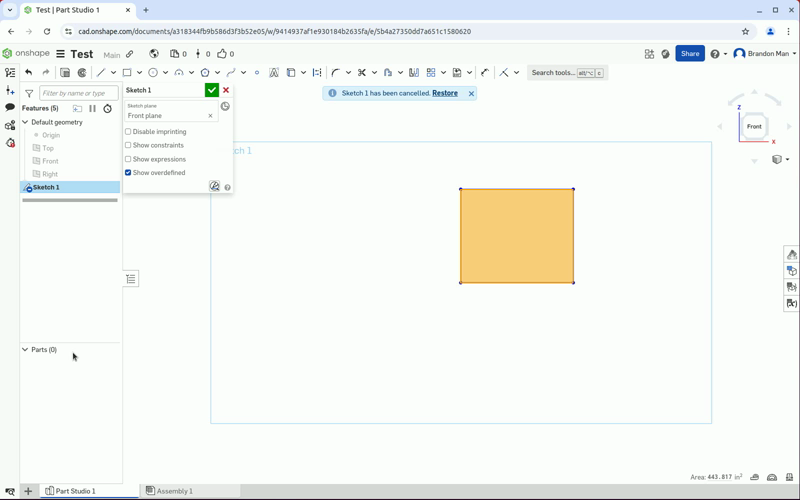
key(shift+e)
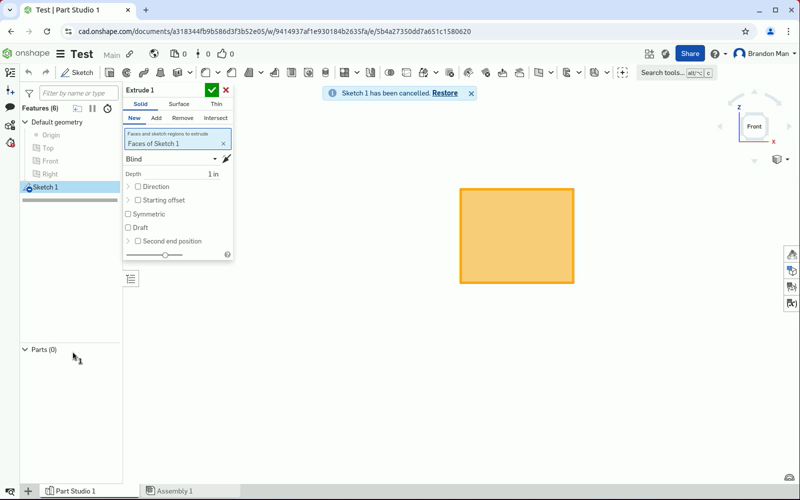
mouse_move(143, 106)
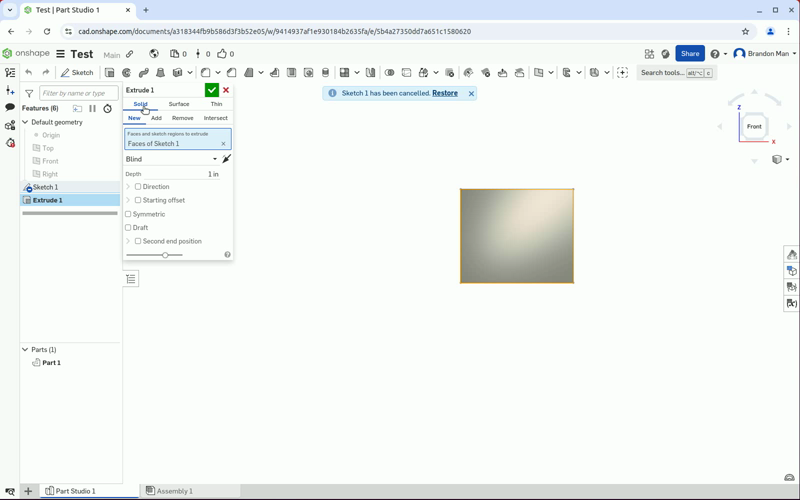
click(143, 106)
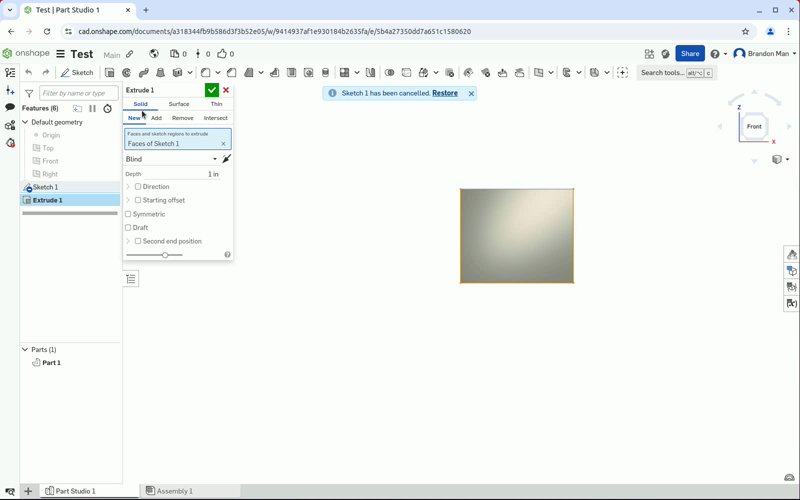
mouse_move(137, 120)
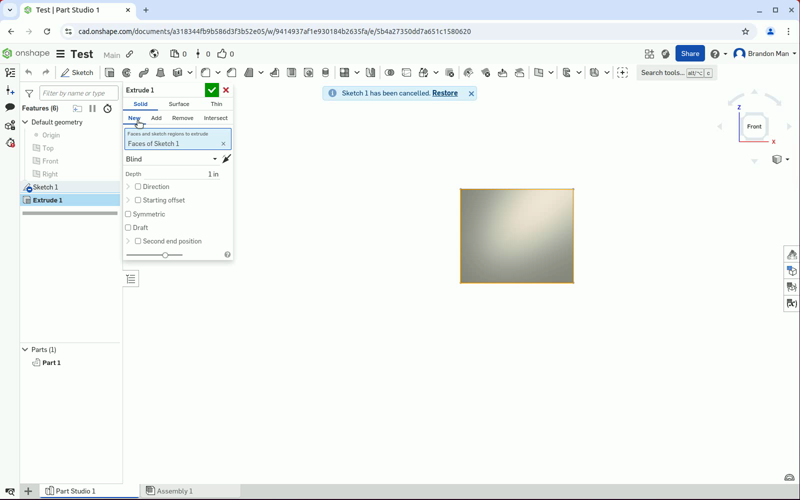
click(137, 120)
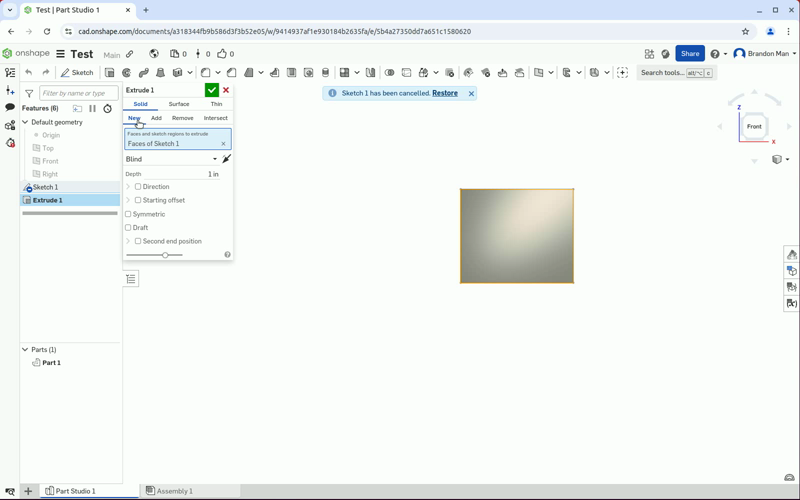
key(tab, 4)
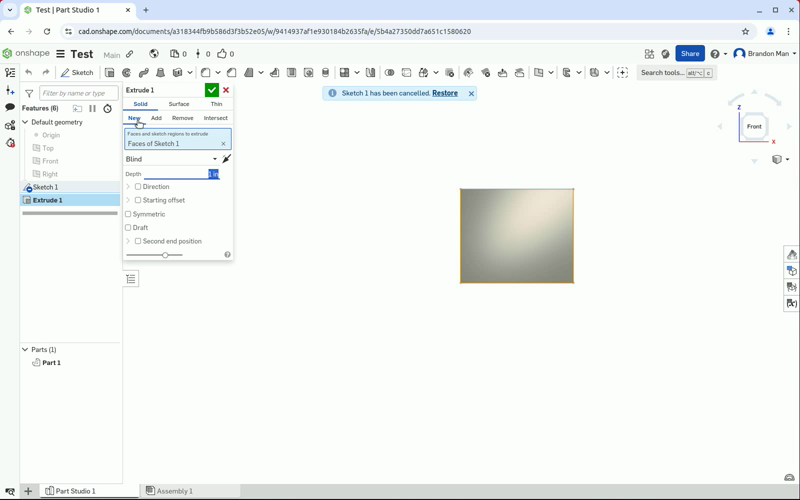
text(15.405)
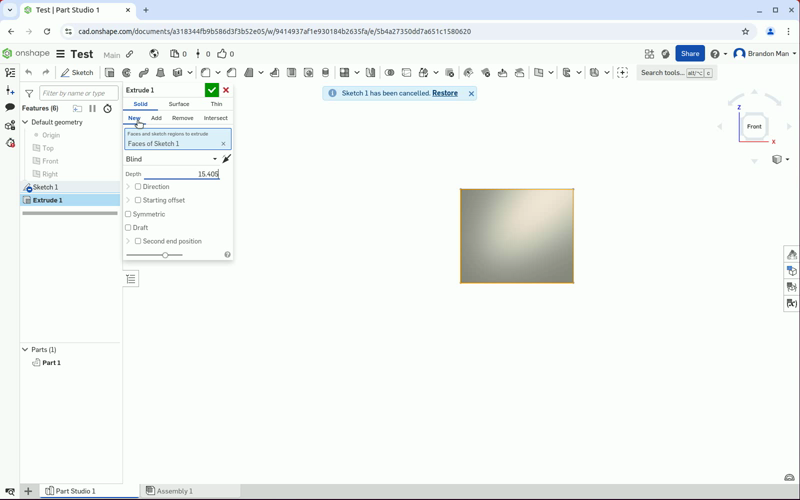
key(enter)
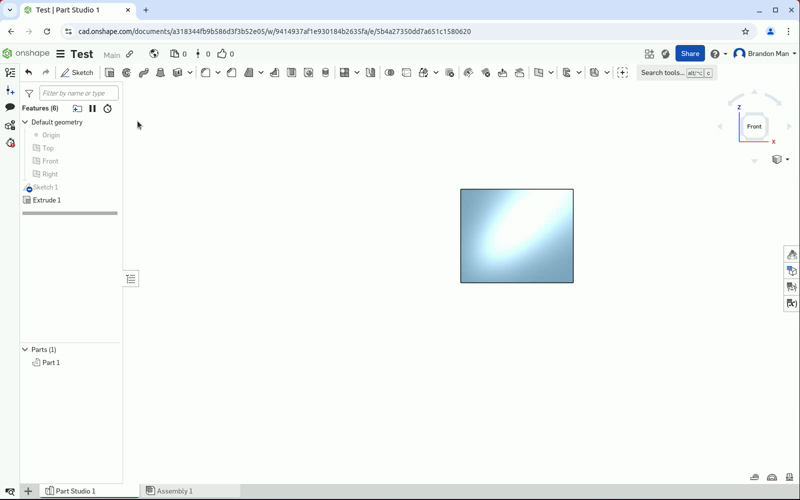
key(shift+h)
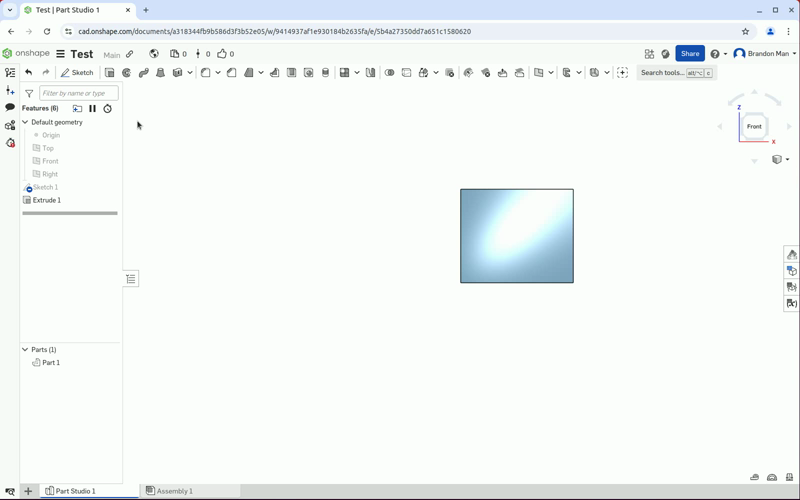
key(shift+h)
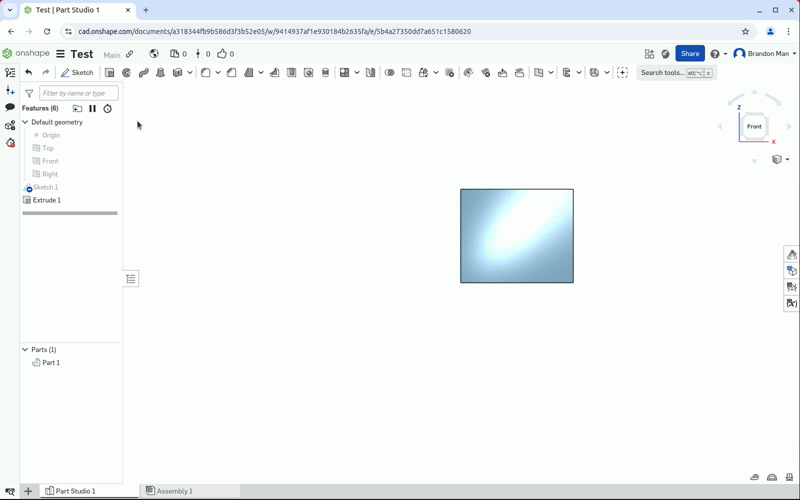
mouse_move(73, 189)
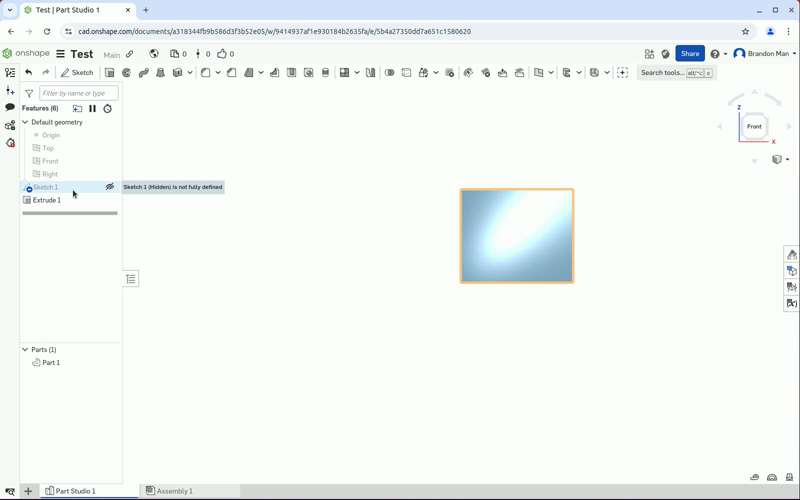
click(73, 189)
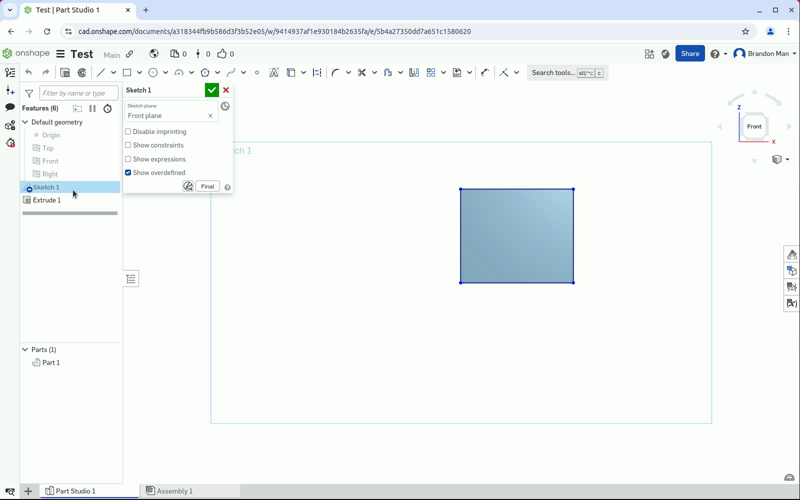
mouse_move(229, 92)
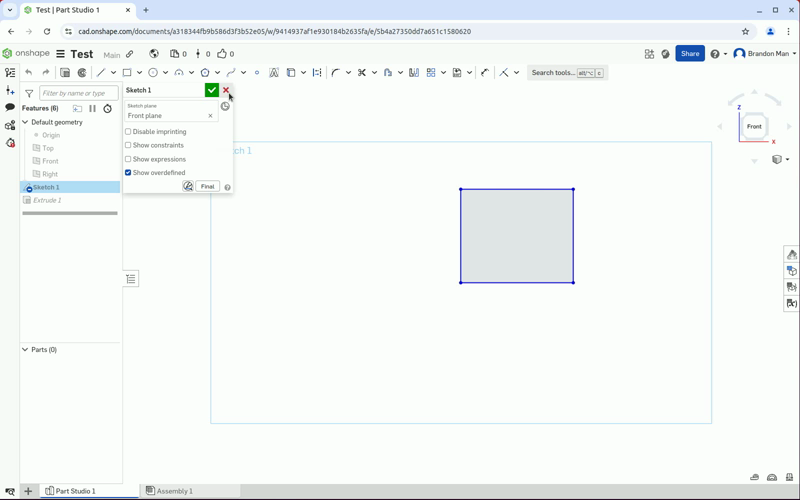
click(229, 92)
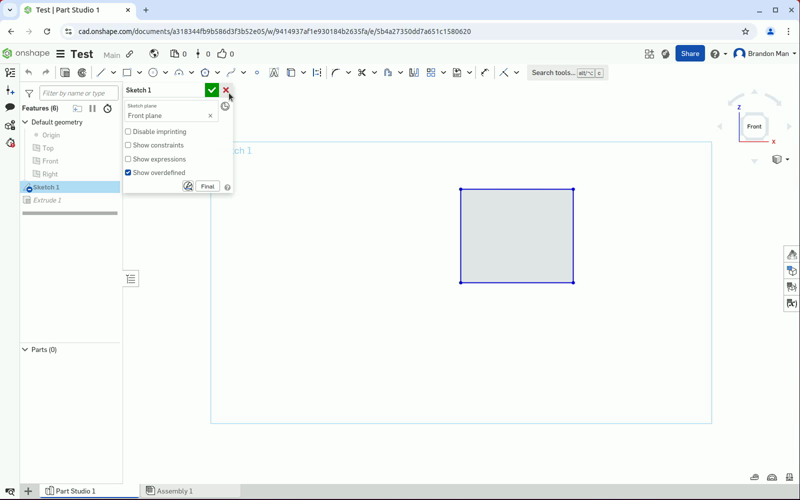
key(shift+s)
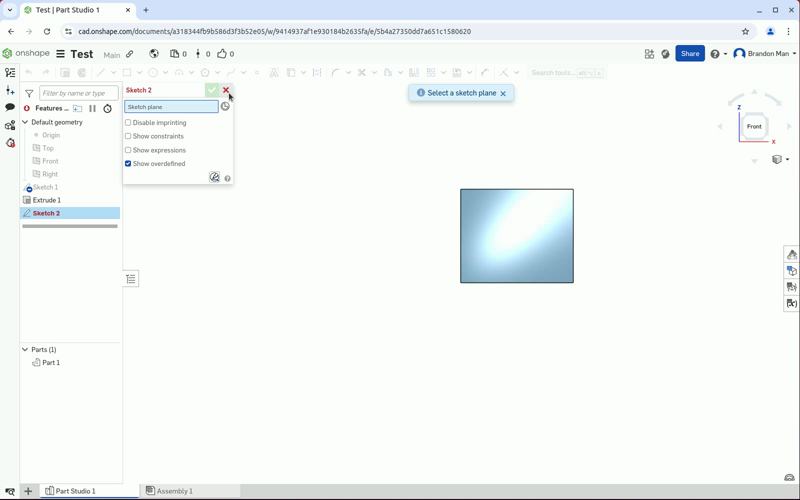
mouse_move(73, 163)
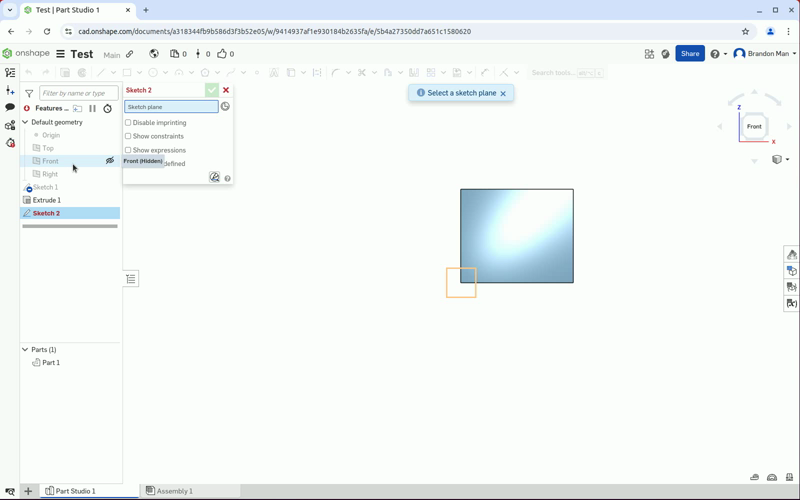
click(73, 163)
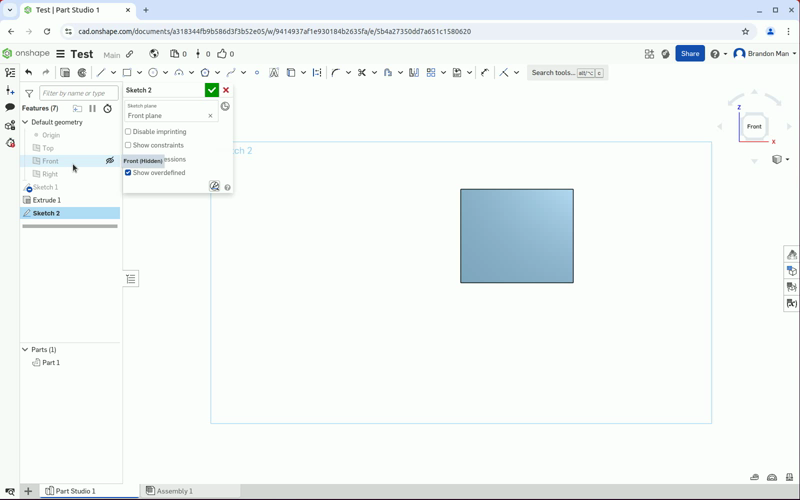
mouse_move(73, 352)
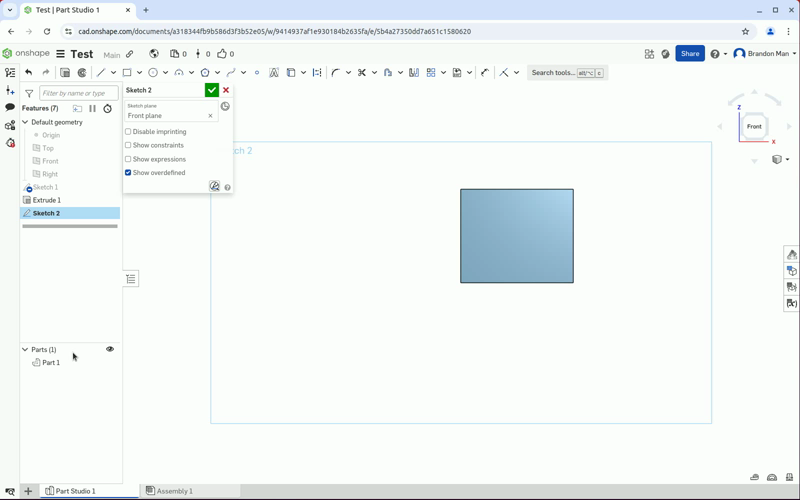
key(y)
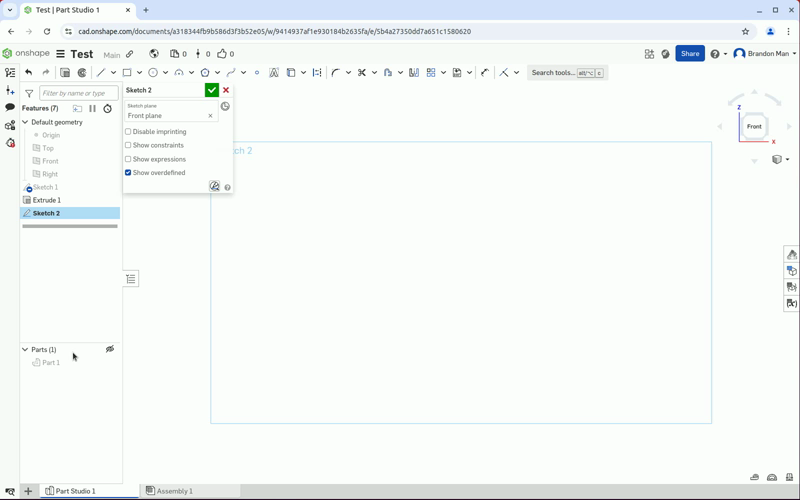
key(l)
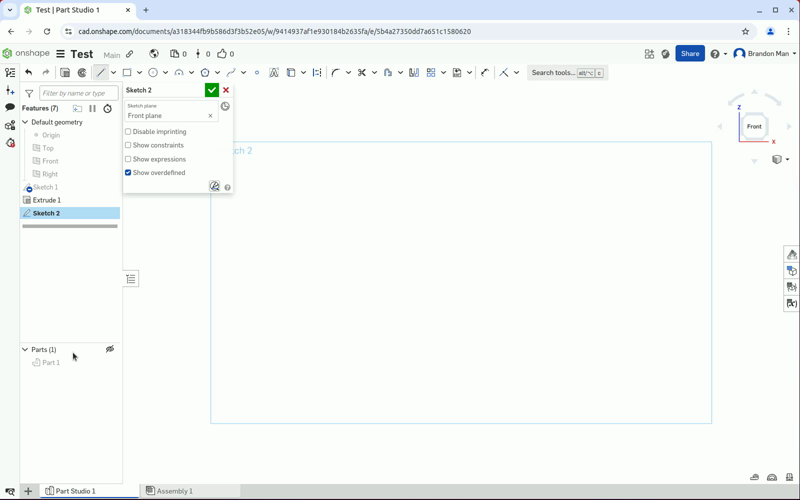
key_down(shift)
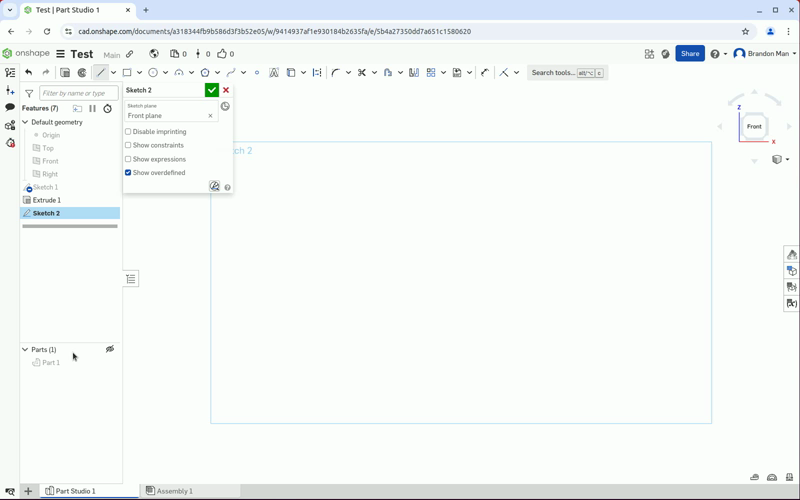
mouse_move(460, 258)
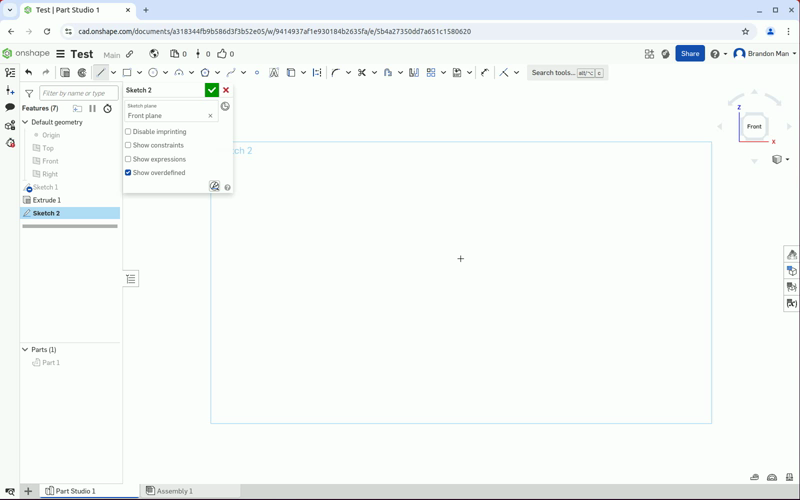
click(460, 258)
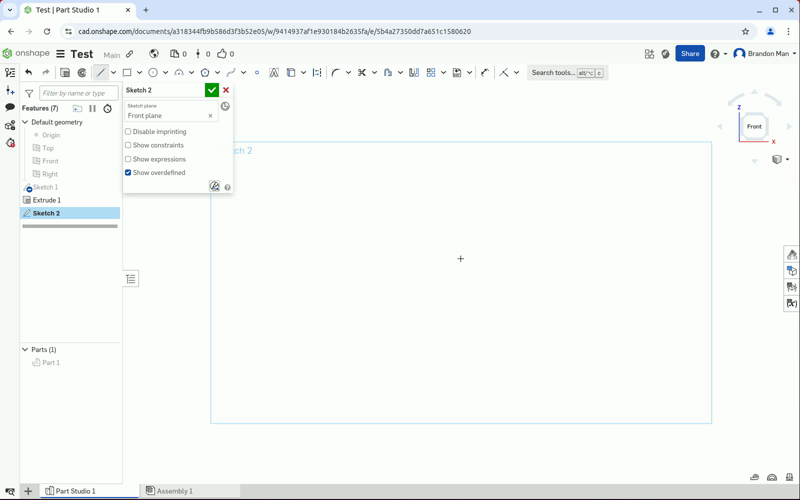
key_up(shift)
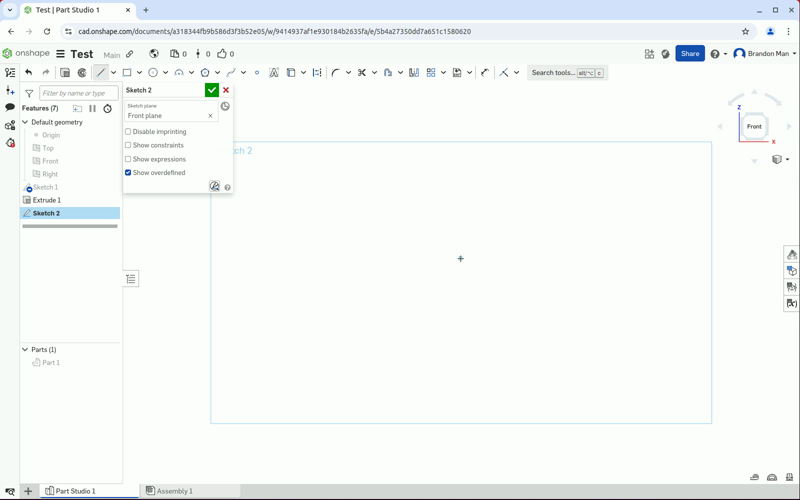
key_down(shift)
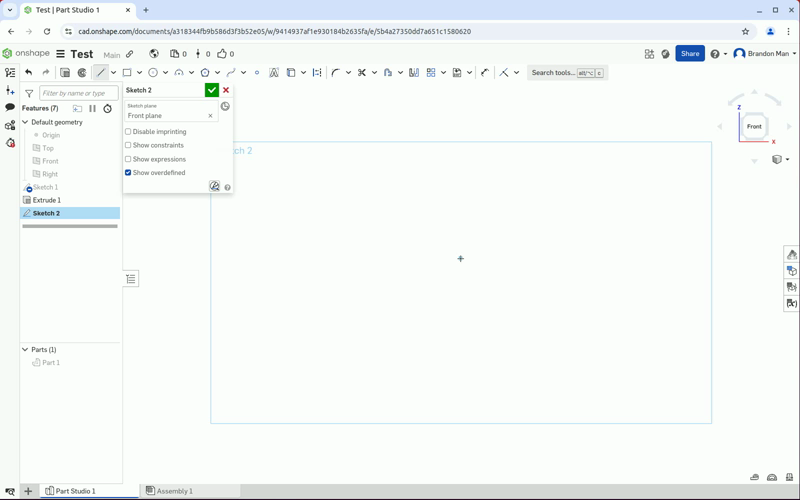
mouse_move(529, 258)
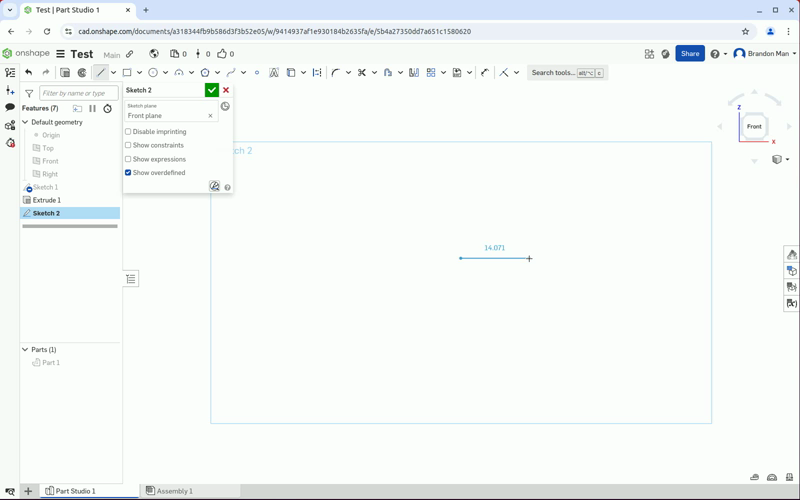
click(529, 258)
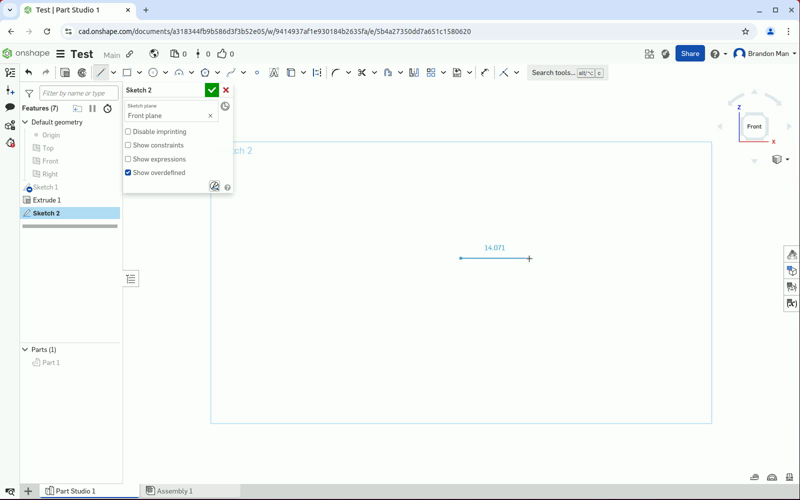
key_up(shift)
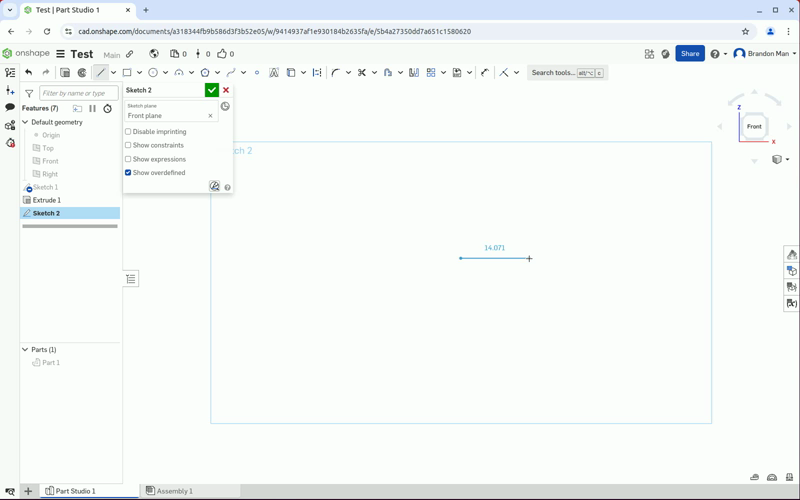
key_down(shift)
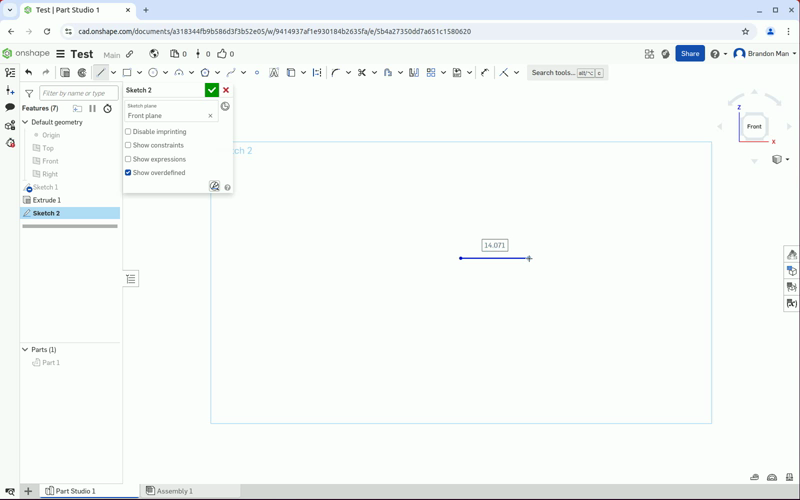
mouse_move(529, 189)
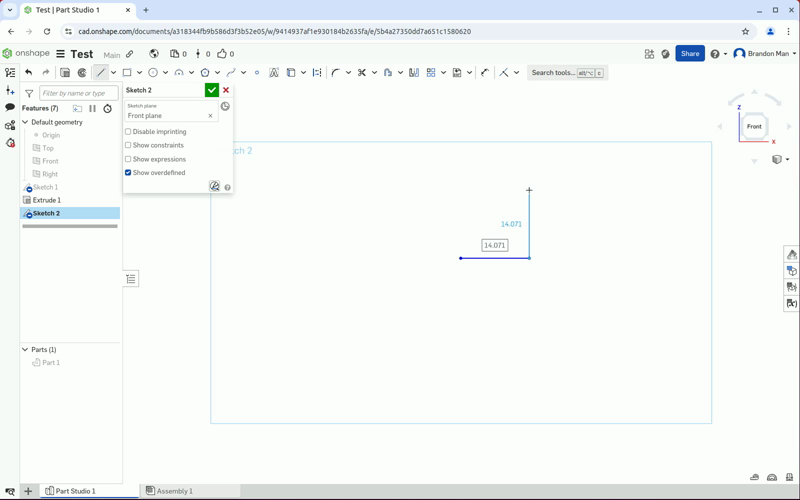
click(529, 189)
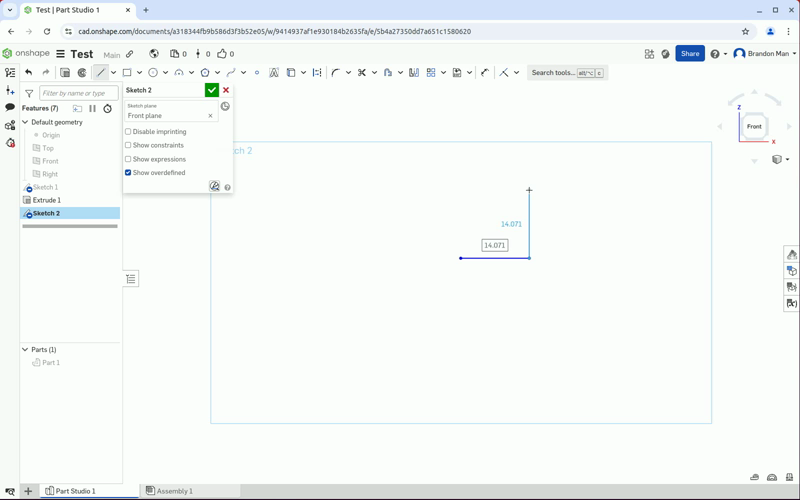
key_up(shift)
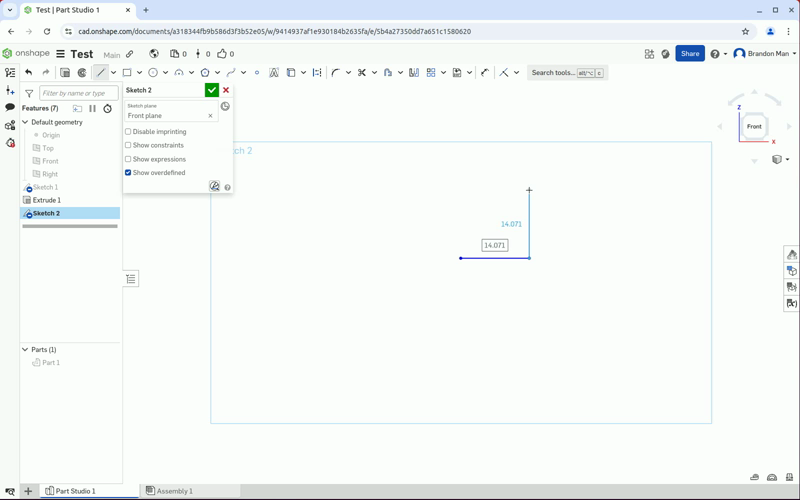
key_down(shift)
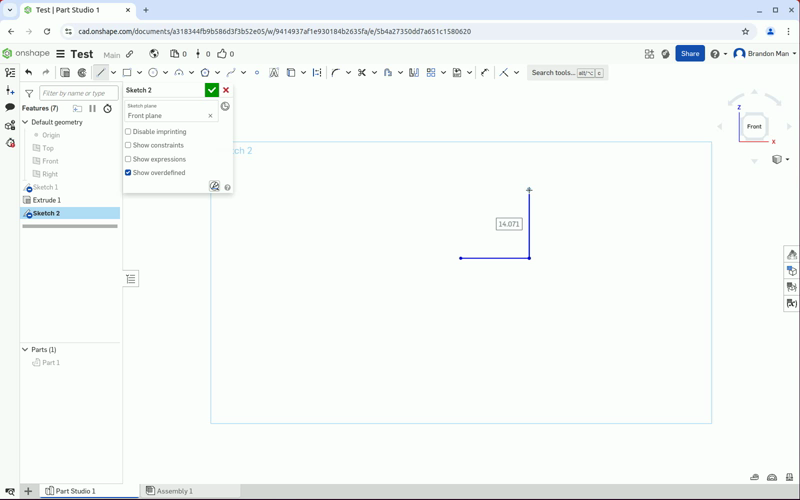
mouse_move(460, 246)
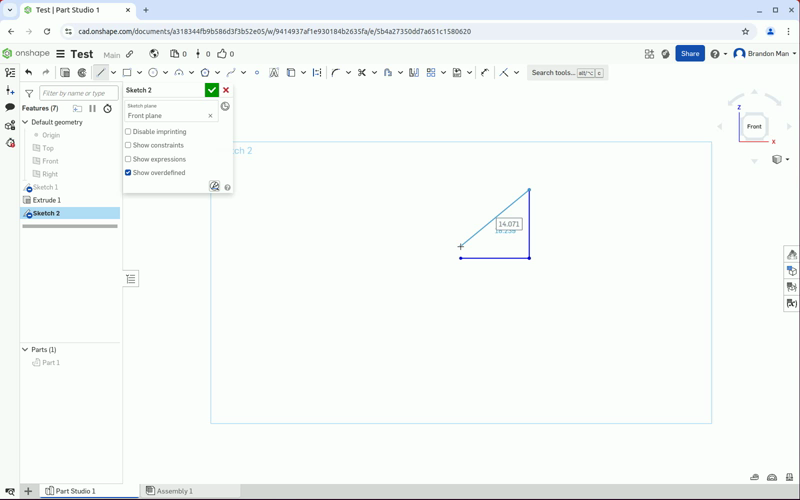
click(460, 246)
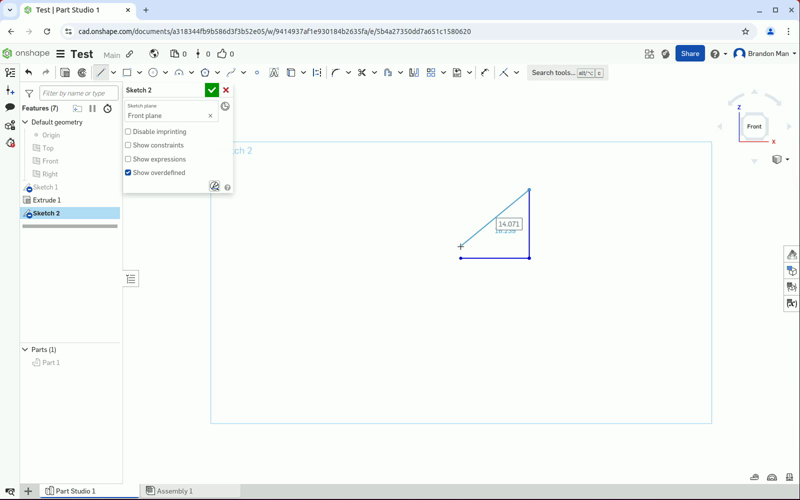
key_up(shift)
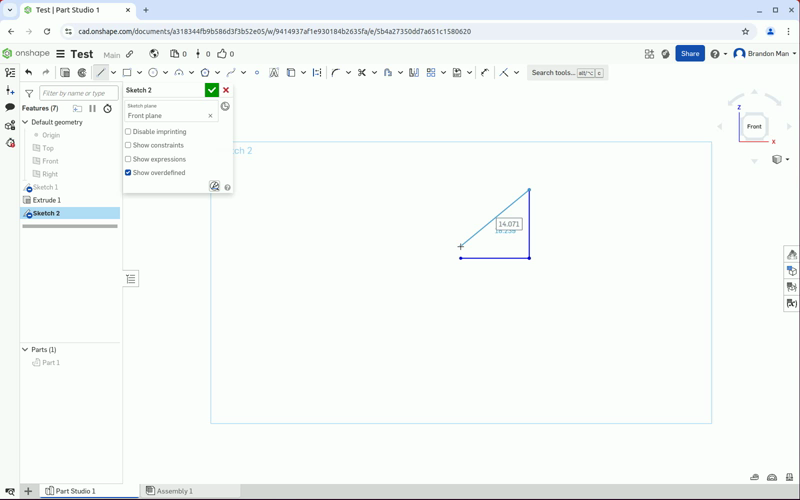
mouse_move(490, 246)
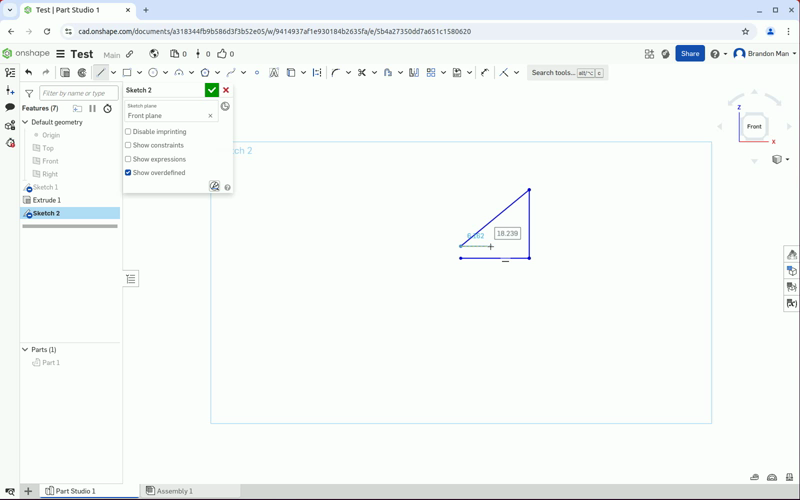
key_down(shift)
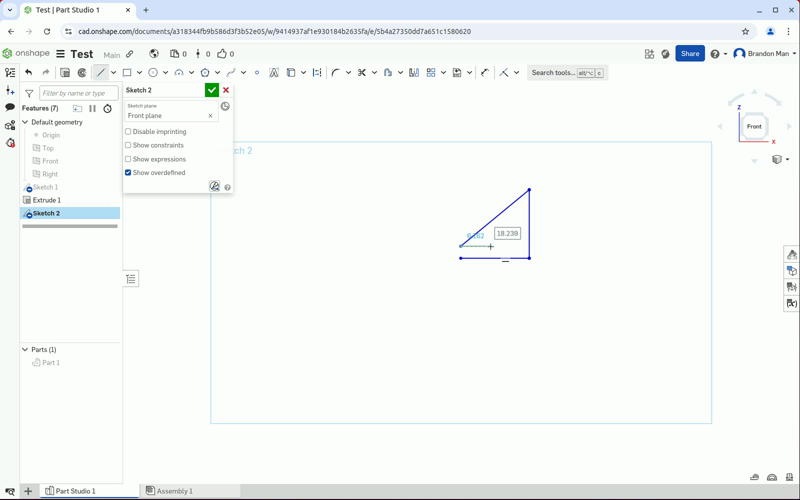
mouse_move(460, 258)
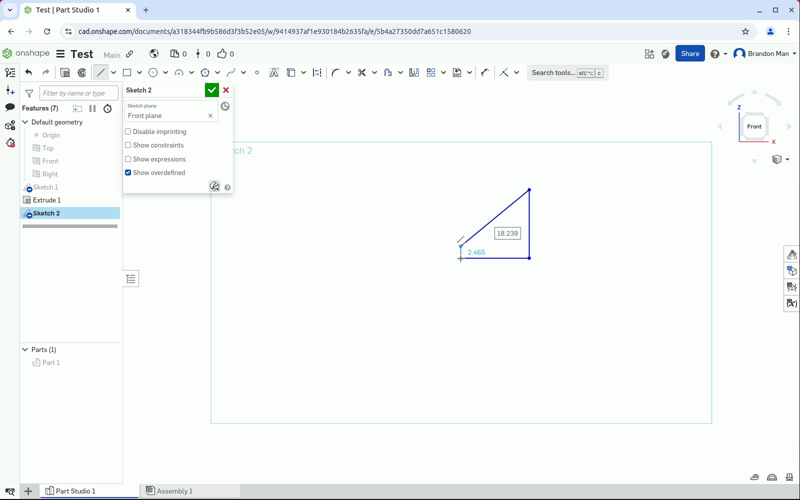
key_up(shift)
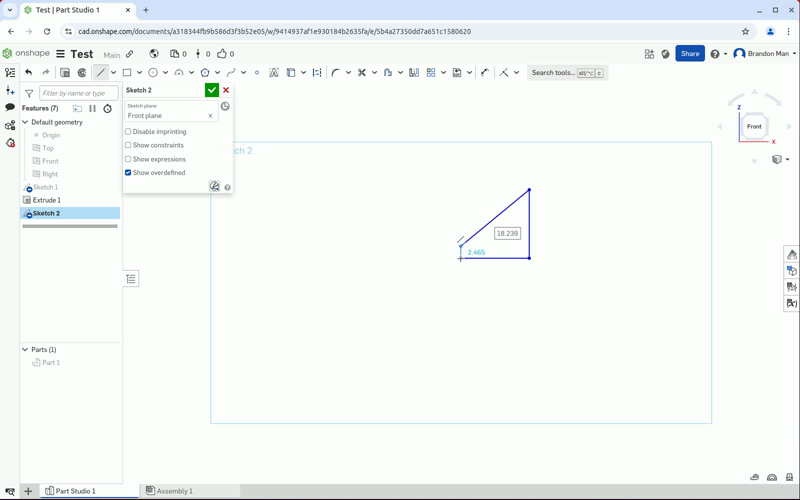
click(460, 258)
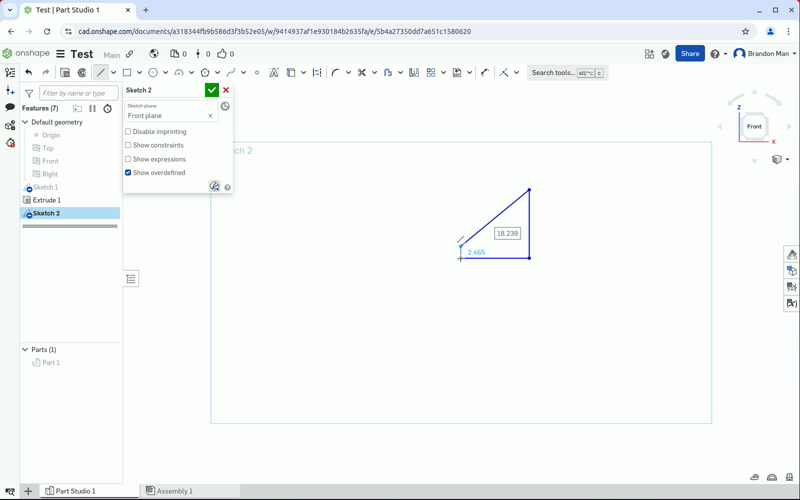
key(esc)
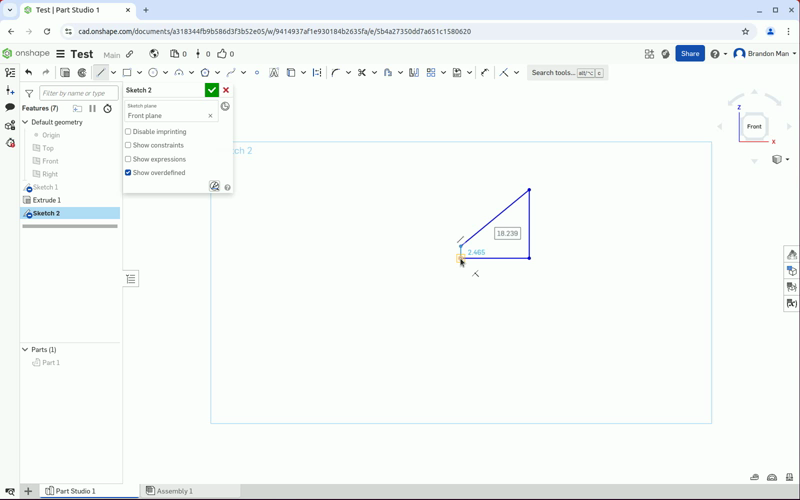
mouse_move(465, 250)
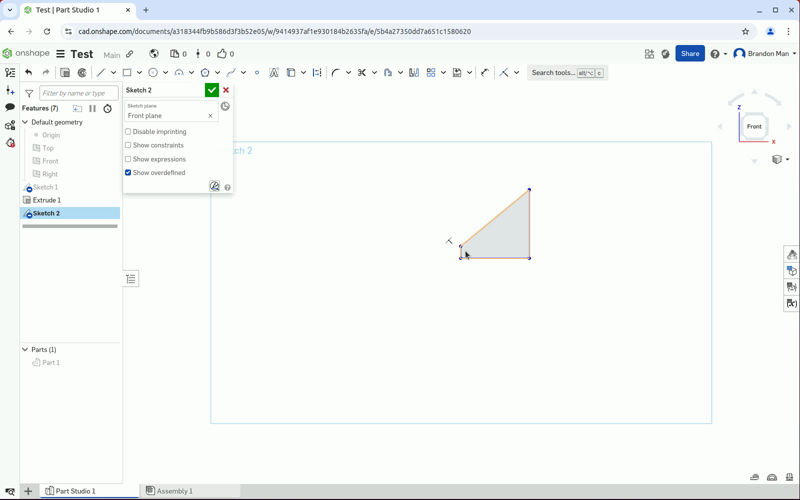
click(465, 250)
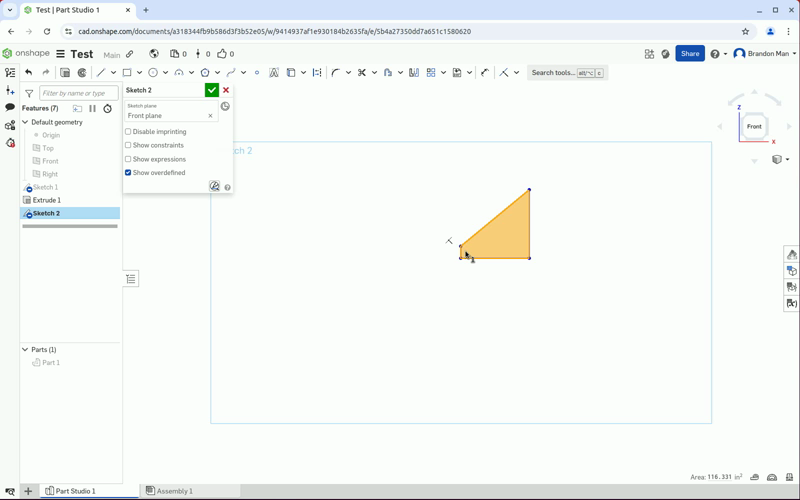
mouse_move(73, 352)
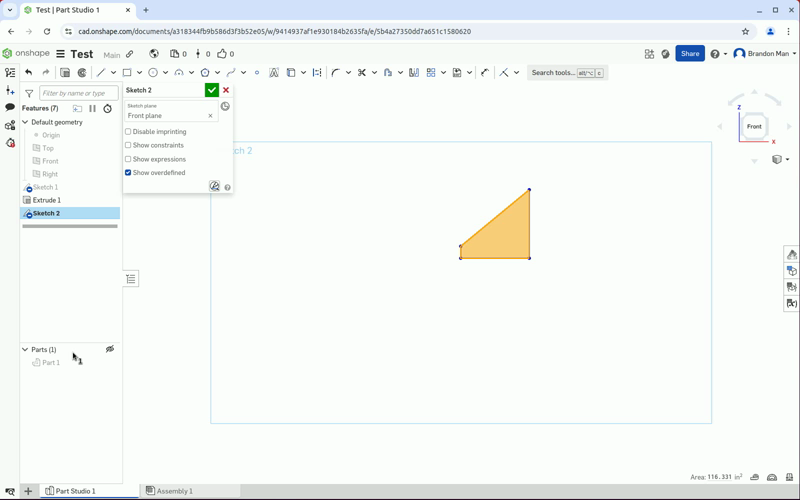
key(shift+y)
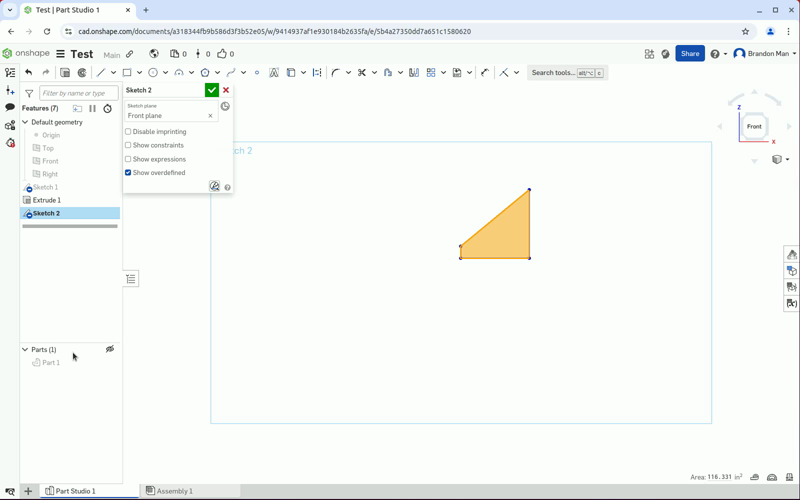
key(shift+e)
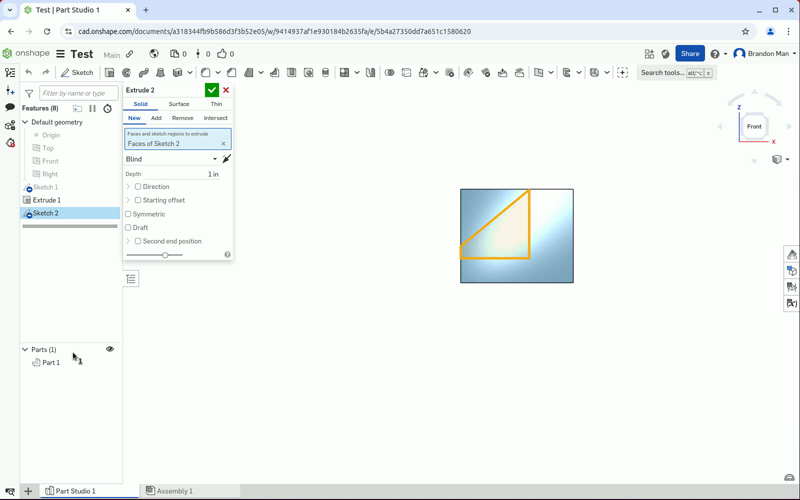
mouse_move(143, 106)
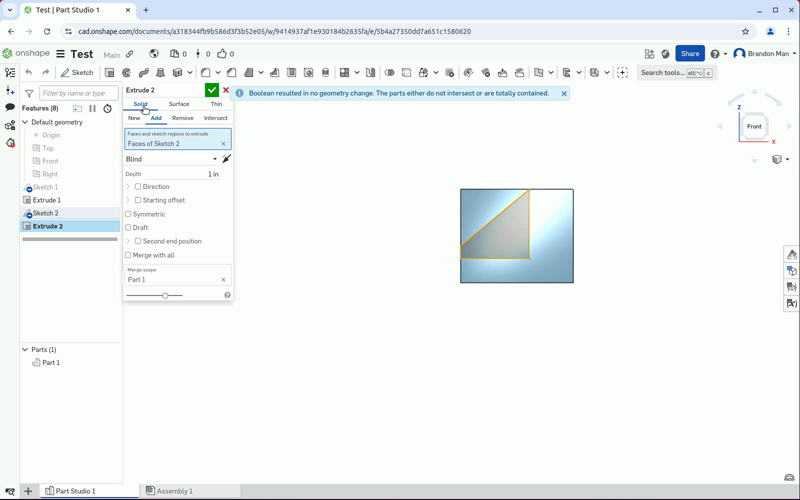
click(143, 106)
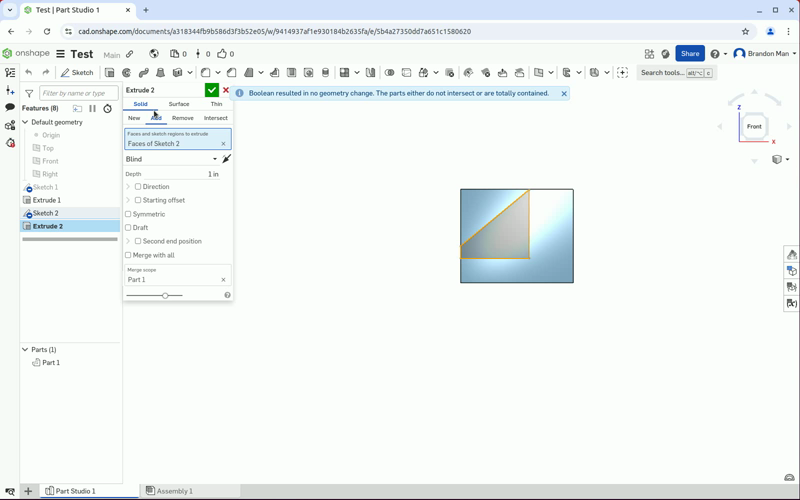
mouse_move(186, 120)
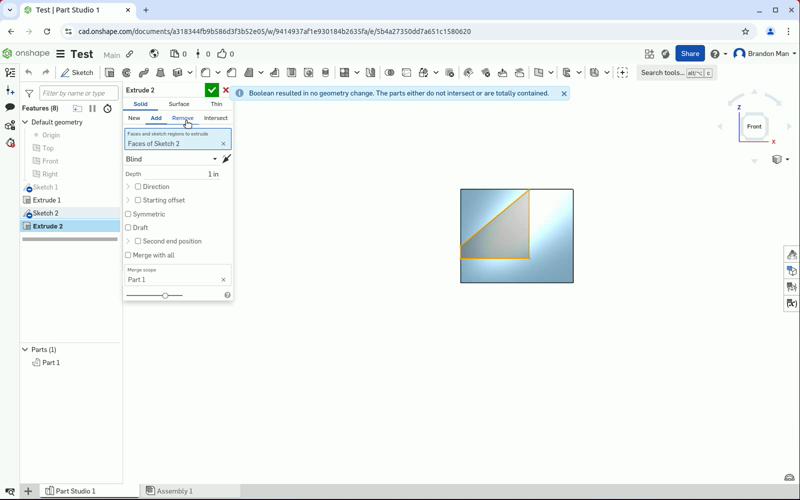
click(186, 120)
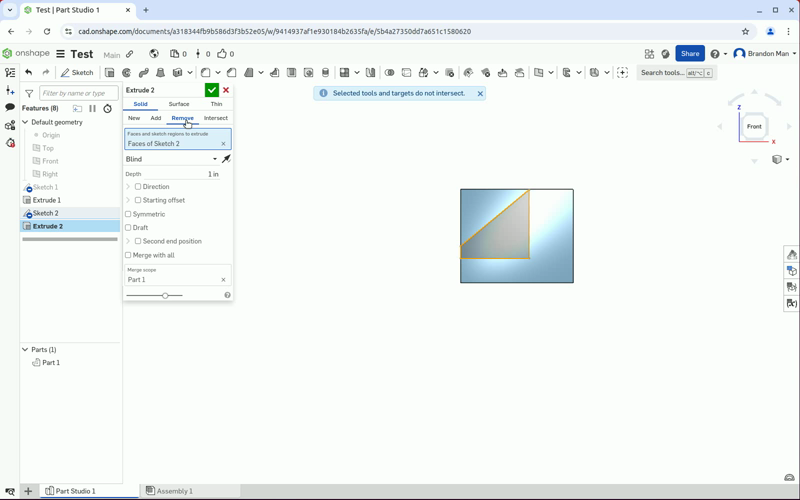
key(tab, 4)
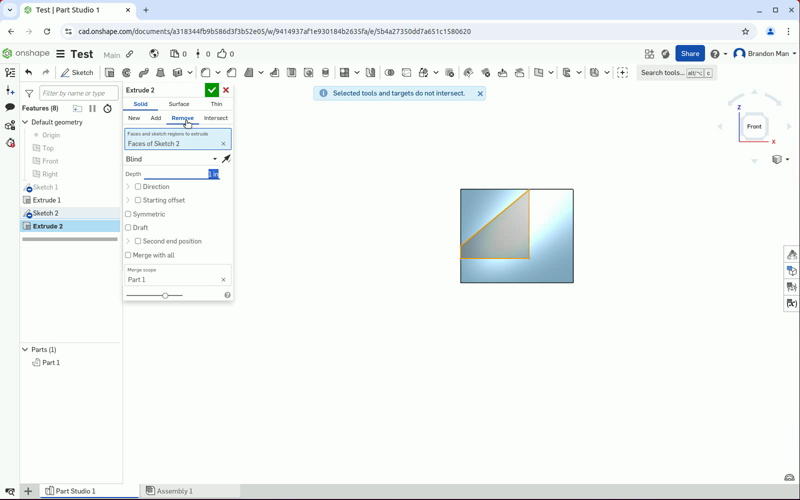
text(15.405)
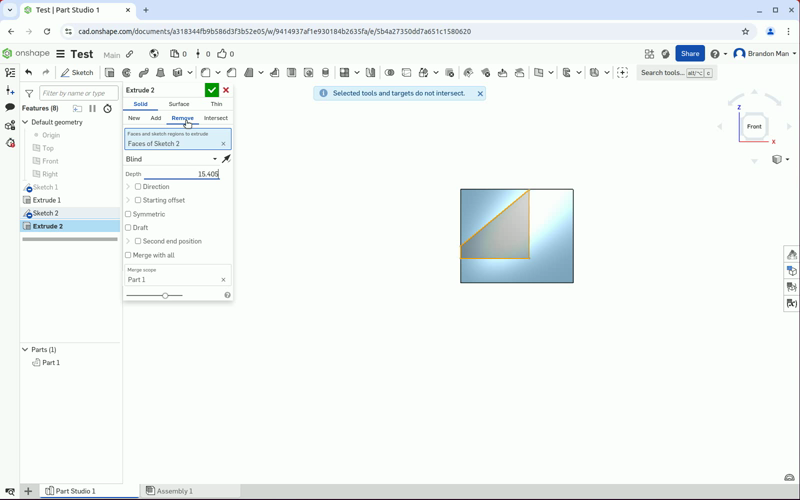
key(tab, 6)
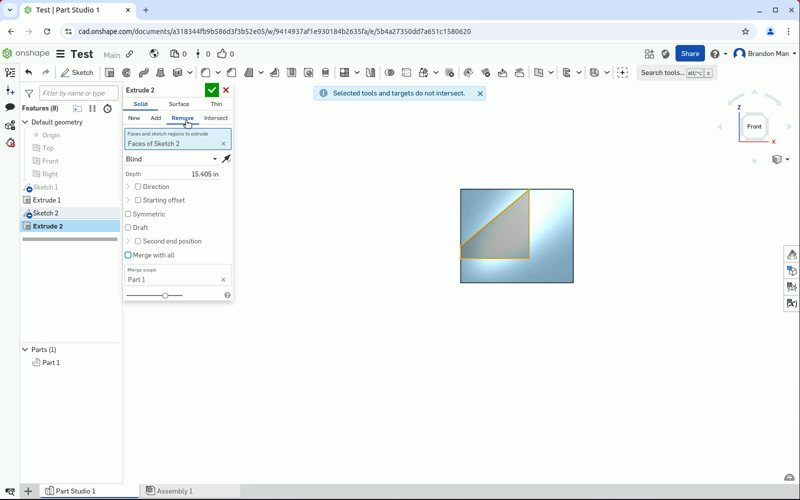
key(space)
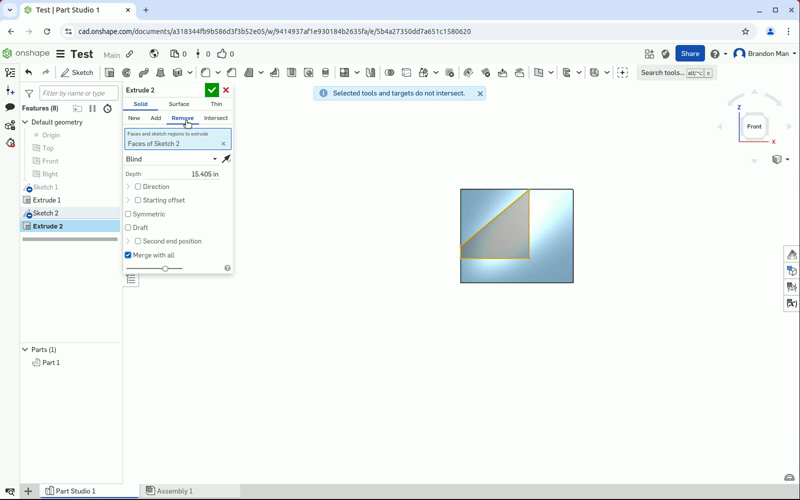
key(enter)
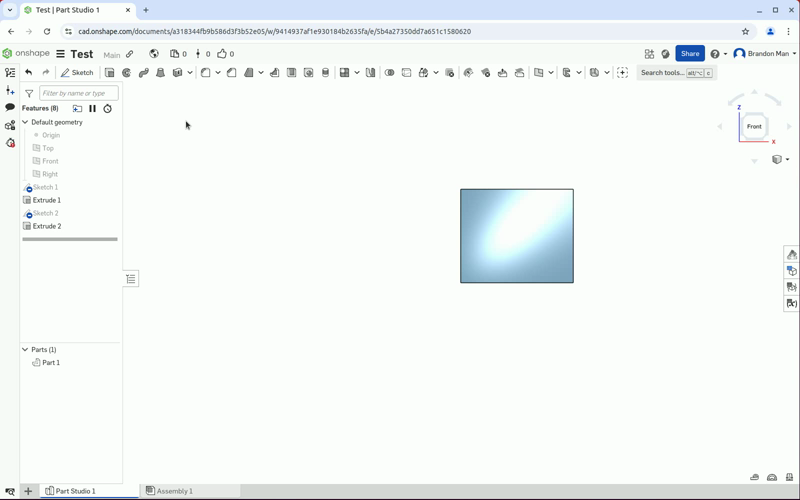
key(shift+h)
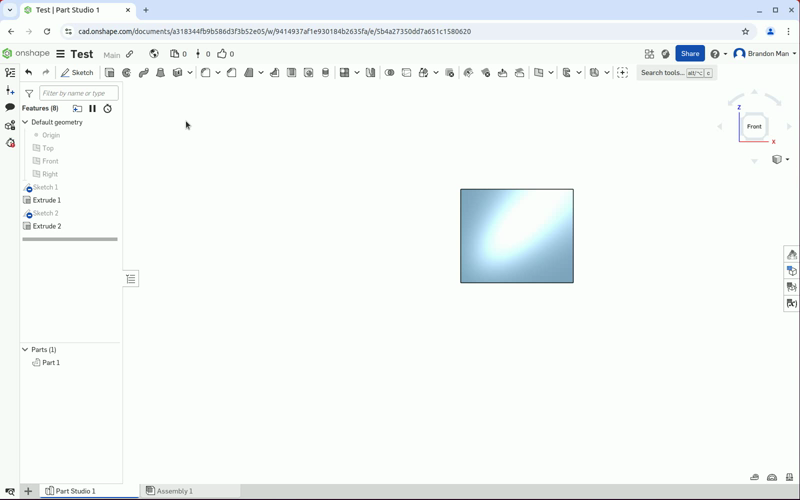
key(shift+h)
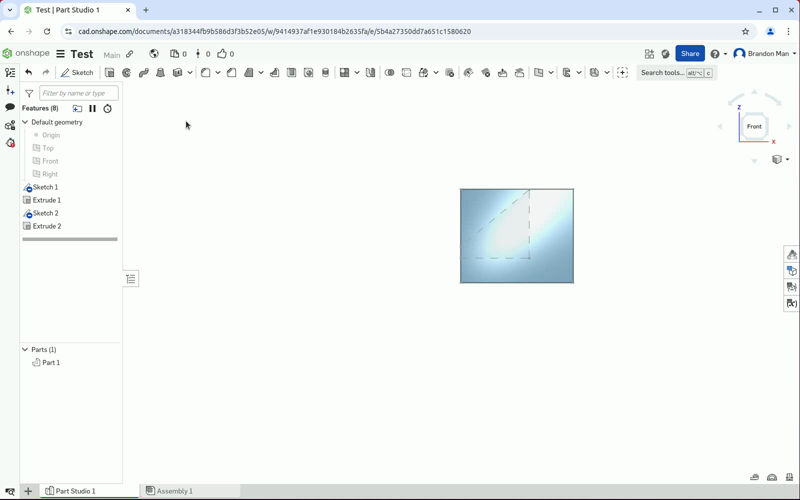
key(shift+7)
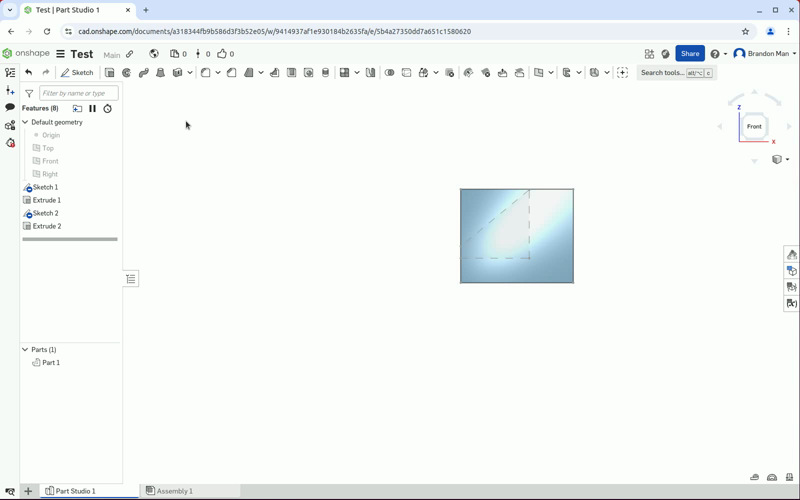
key(left, 2)
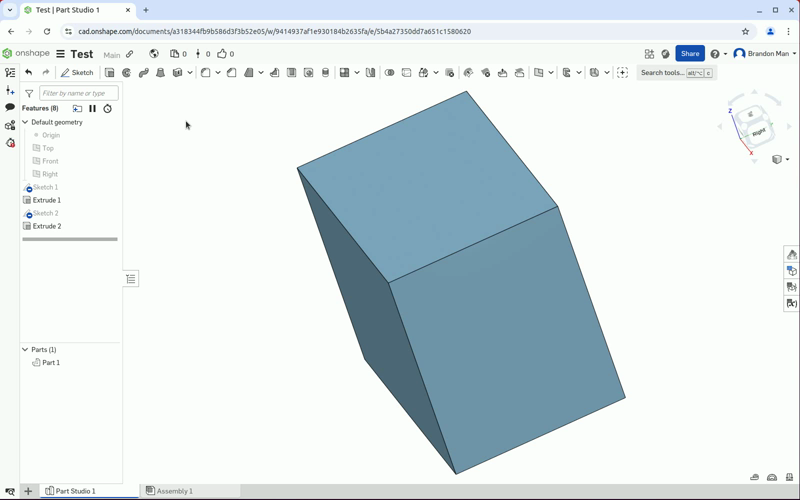
key(down, 2)
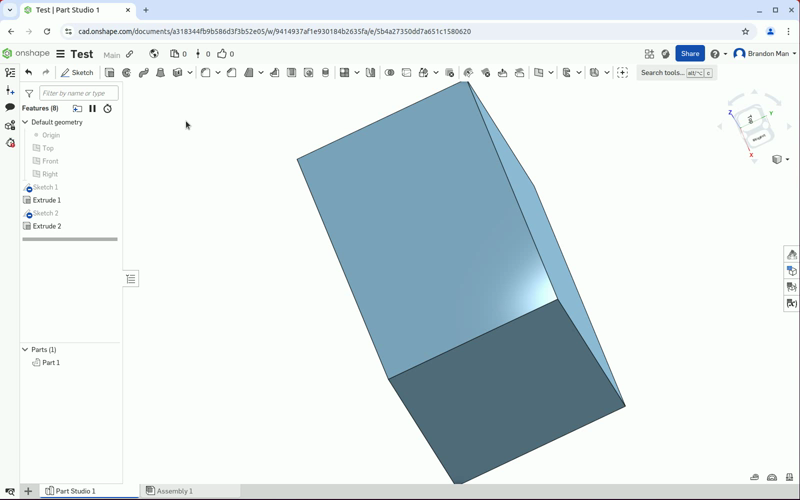
key(up, 2)
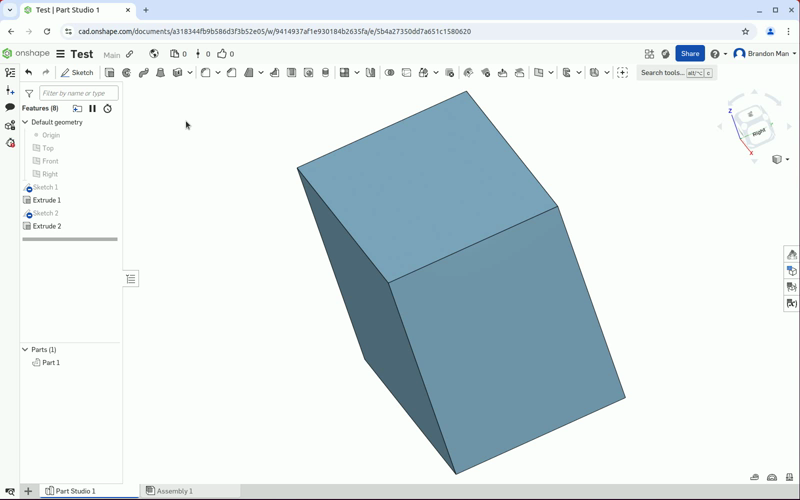
key(right, 2)
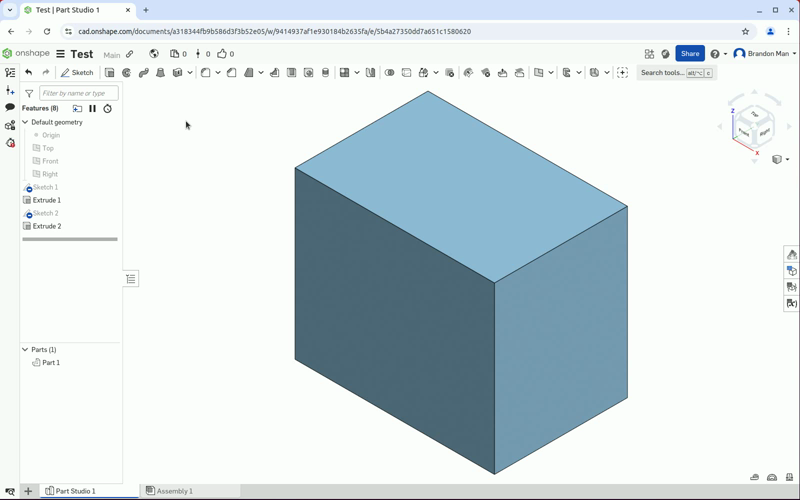
mouse_move(73, 189)
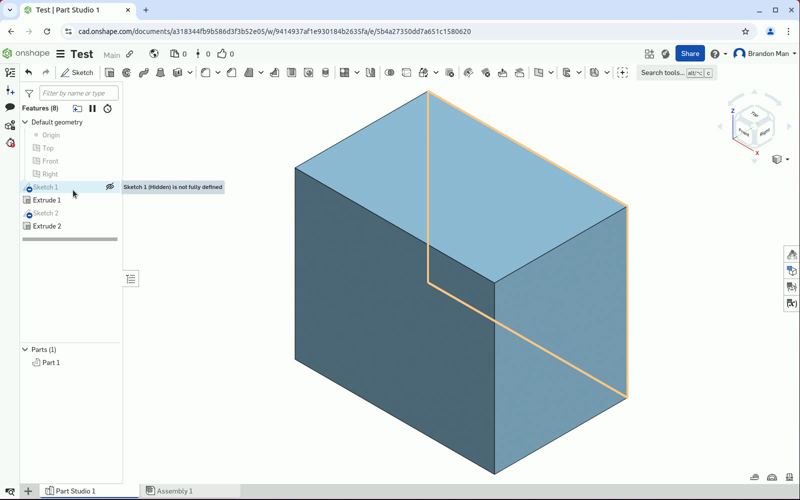
click(73, 189)